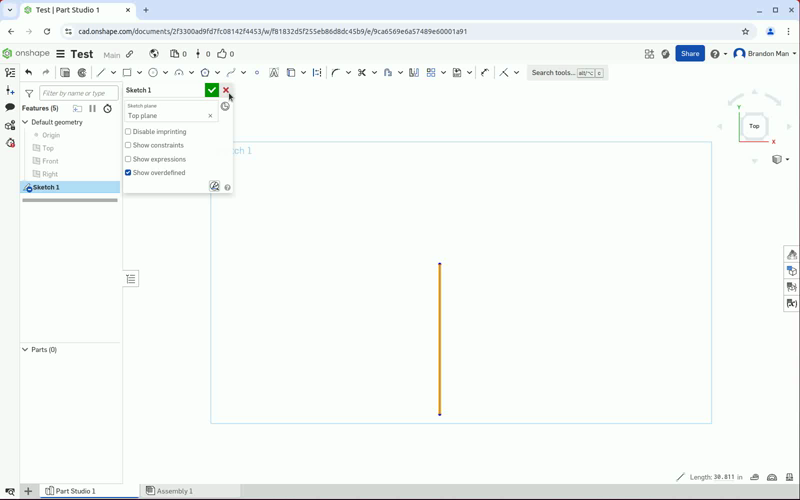
key(shift+h)
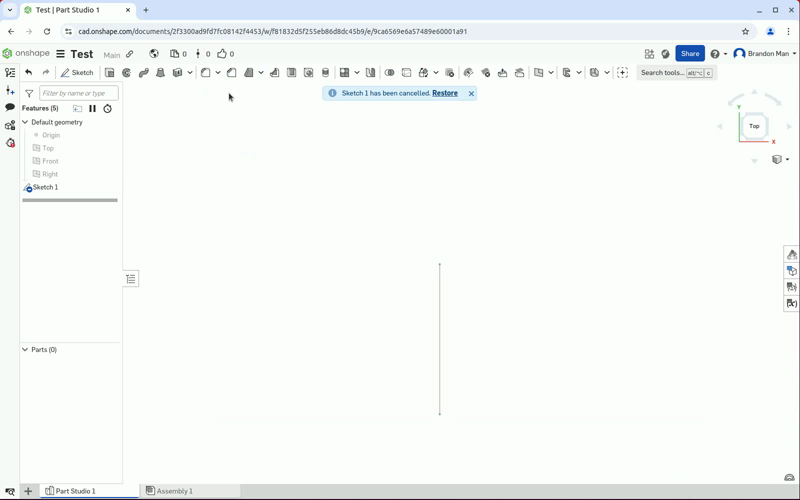
key(shift+s)
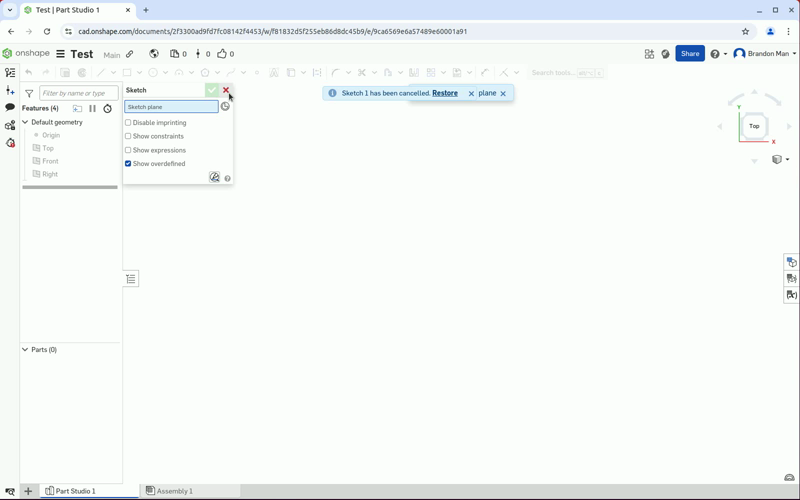
mouse_move(73, 150)
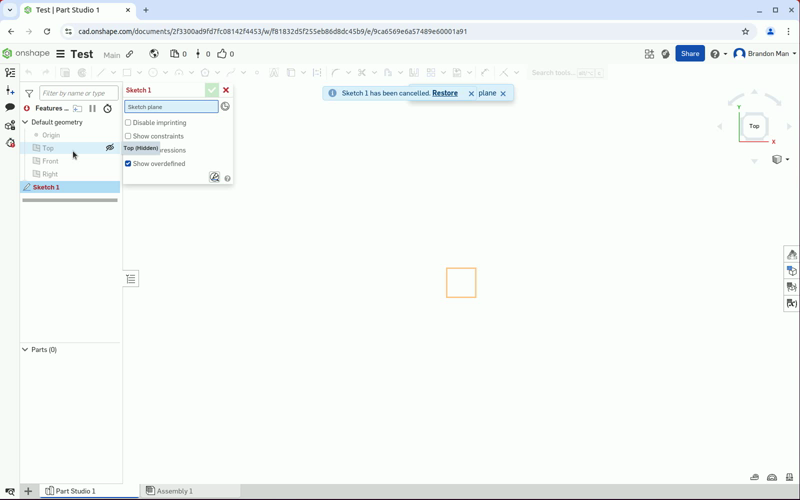
click(73, 150)
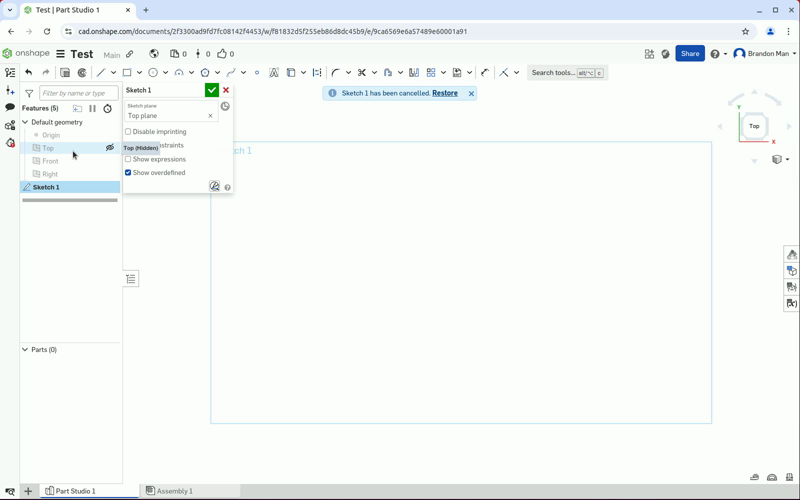
mouse_move(73, 352)
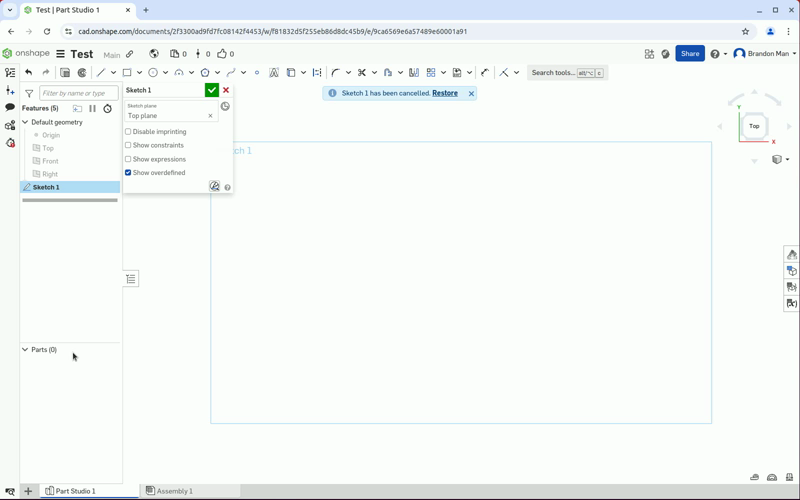
key(y)
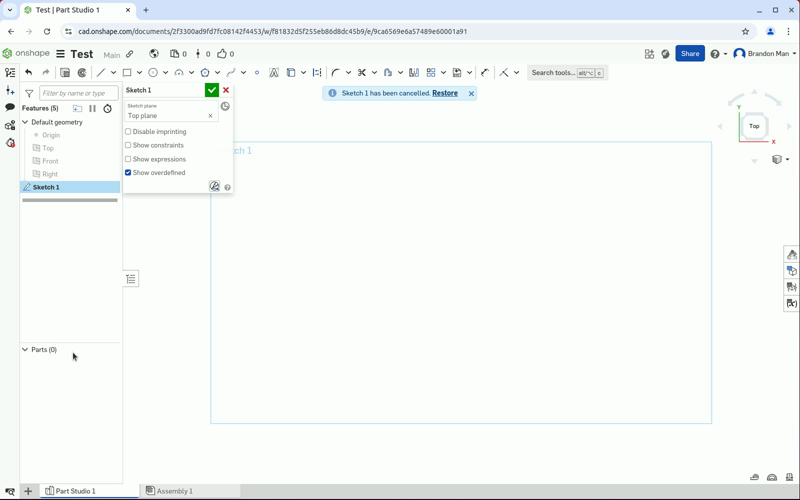
key(c)
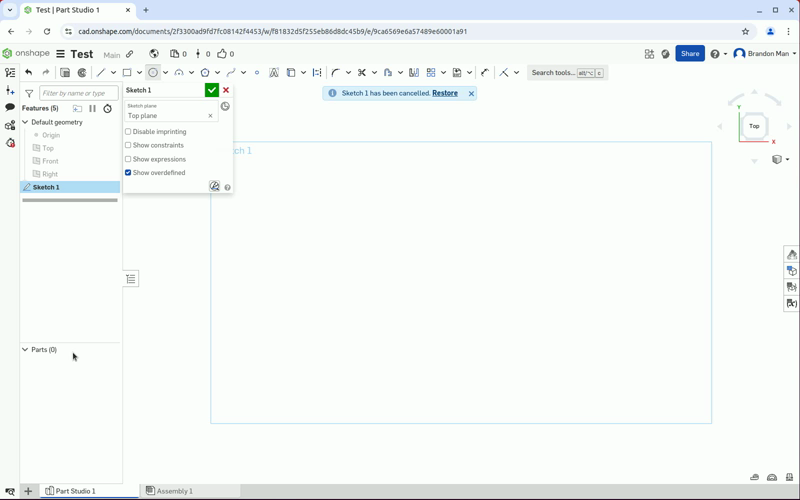
key_down(shift)
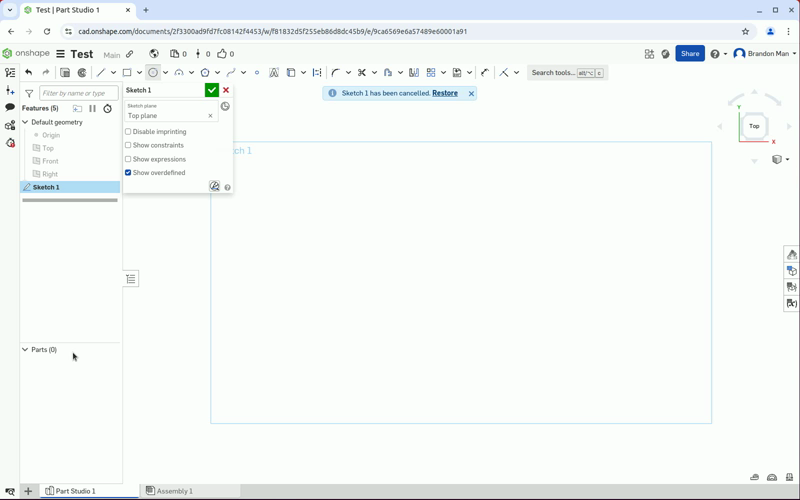
mouse_move(461, 282)
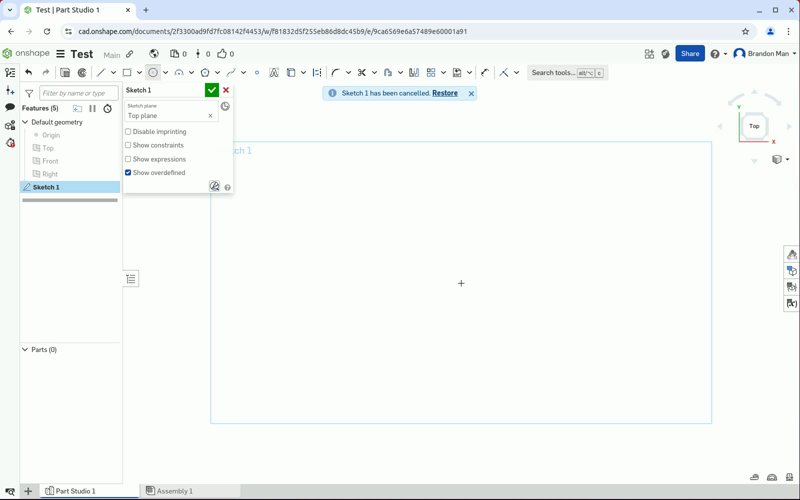
click(461, 282)
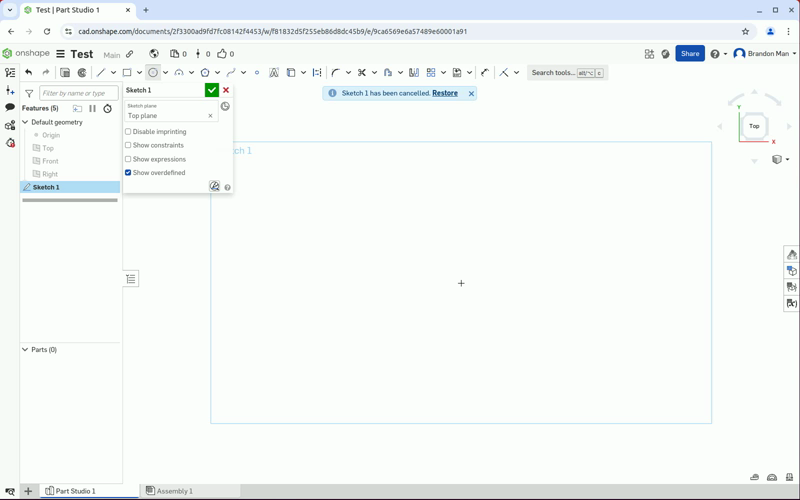
key_up(shift)
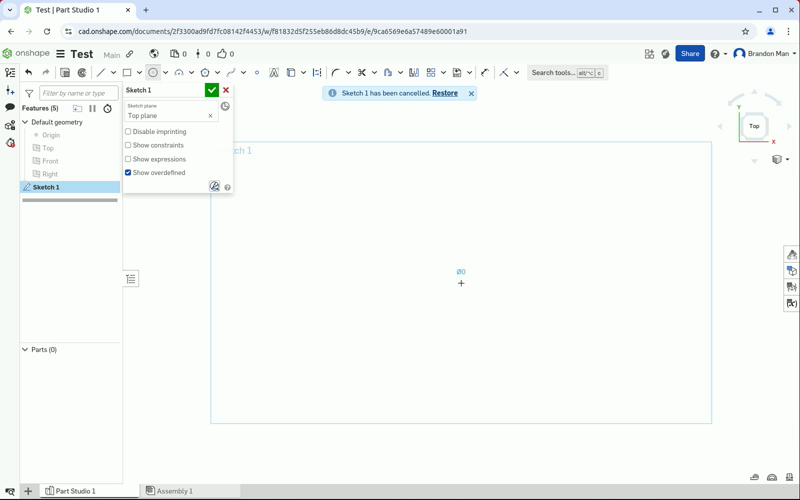
mouse_move(481, 282)
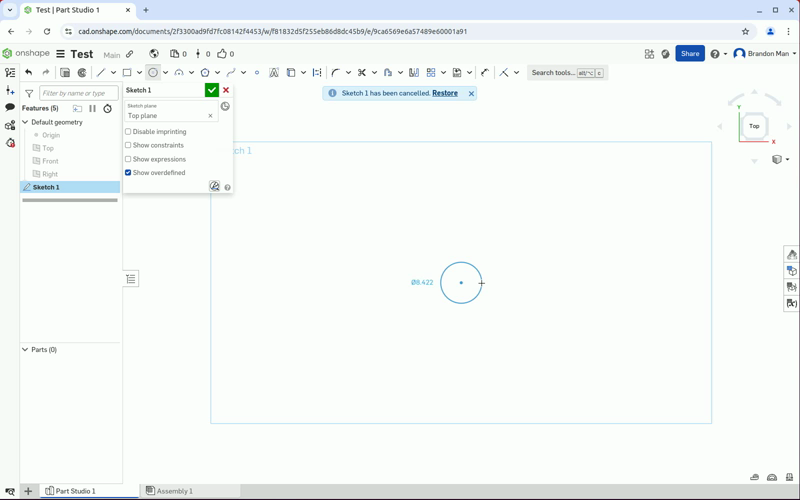
click(481, 282)
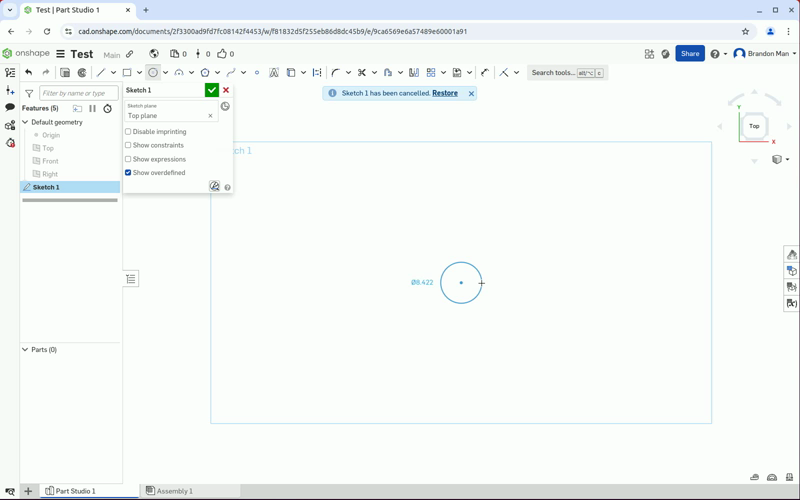
key(esc)
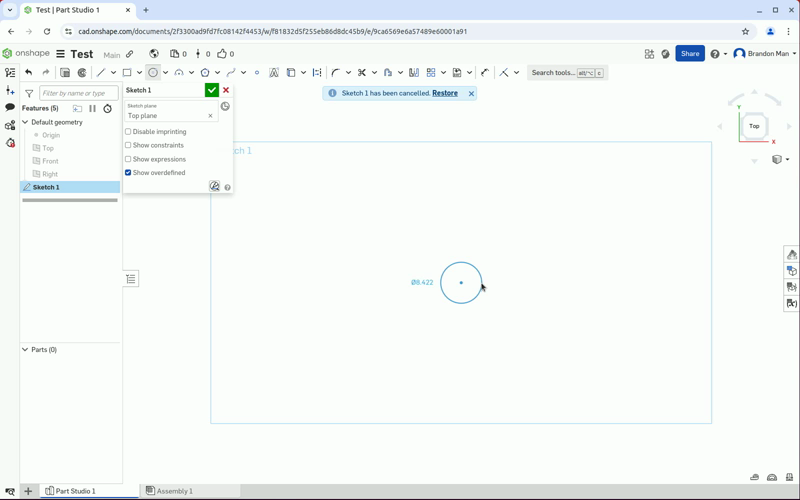
mouse_move(443, 277)
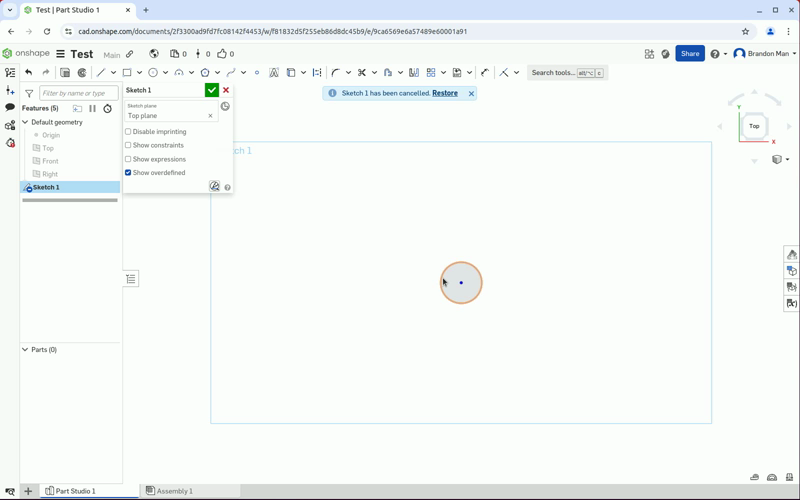
scroll(6)
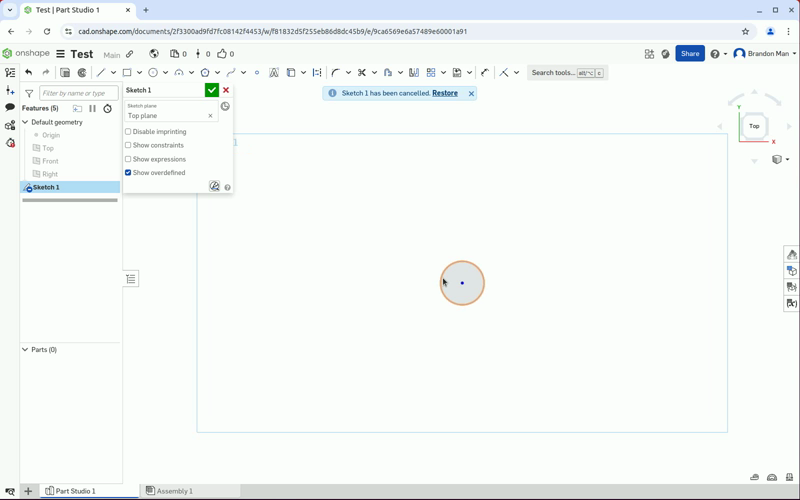
scroll(6)
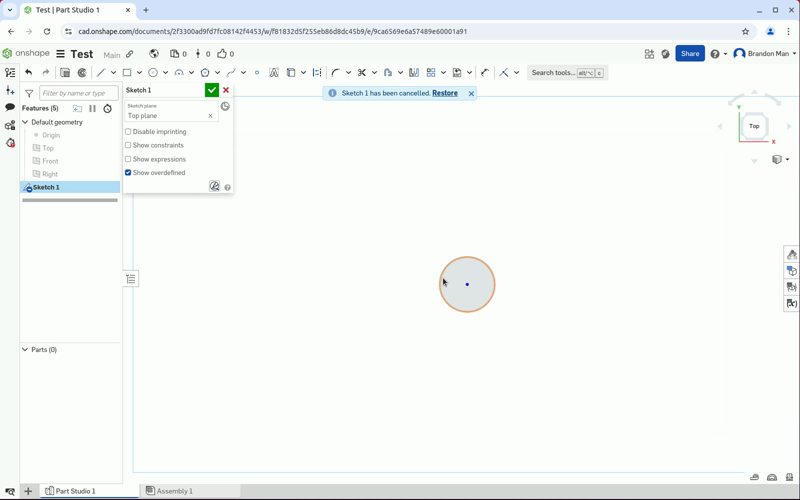
scroll(6)
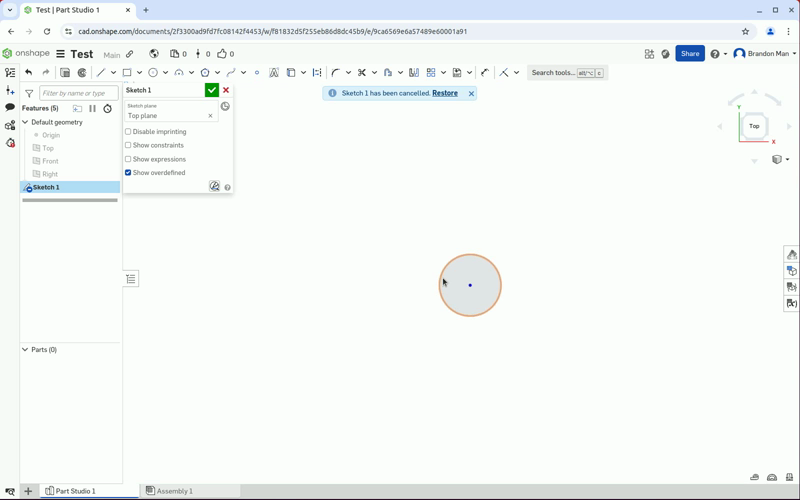
scroll(6)
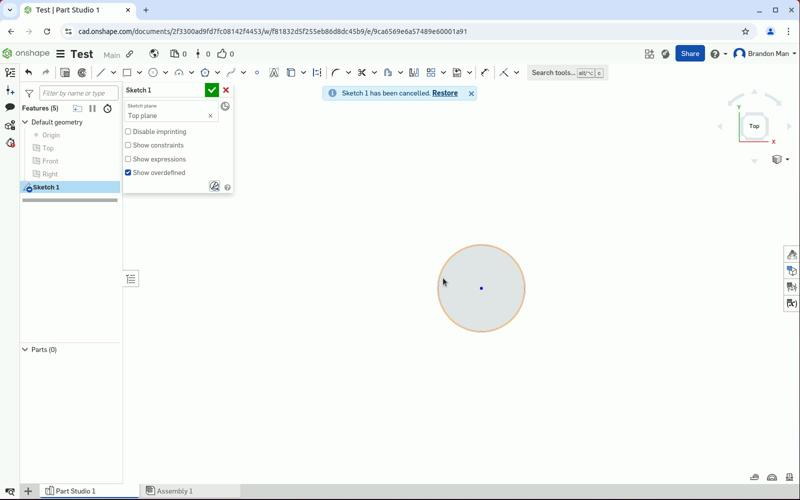
scroll(6)
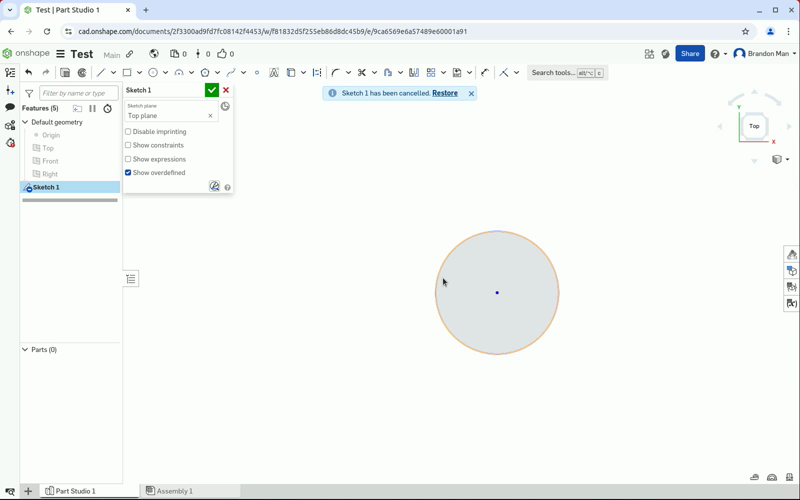
scroll(6)
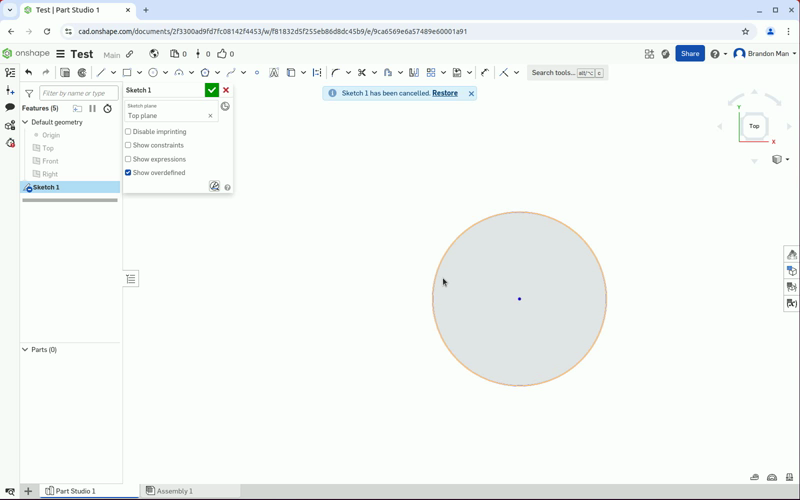
scroll(6)
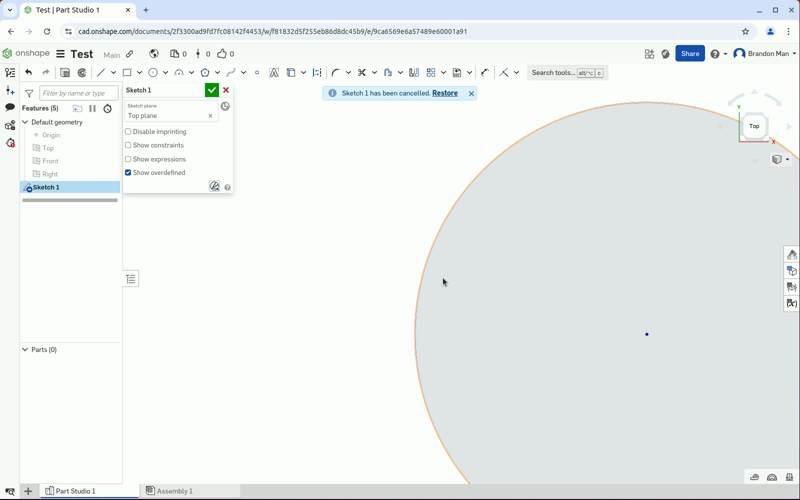
click(443, 277)
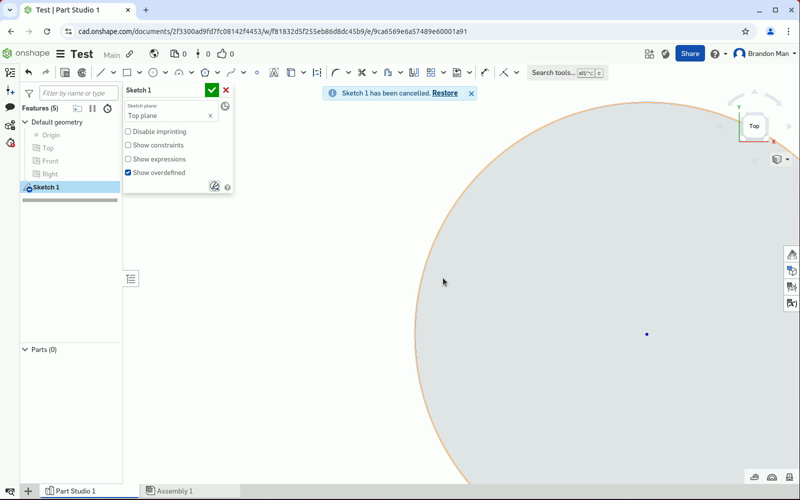
scroll(-6)
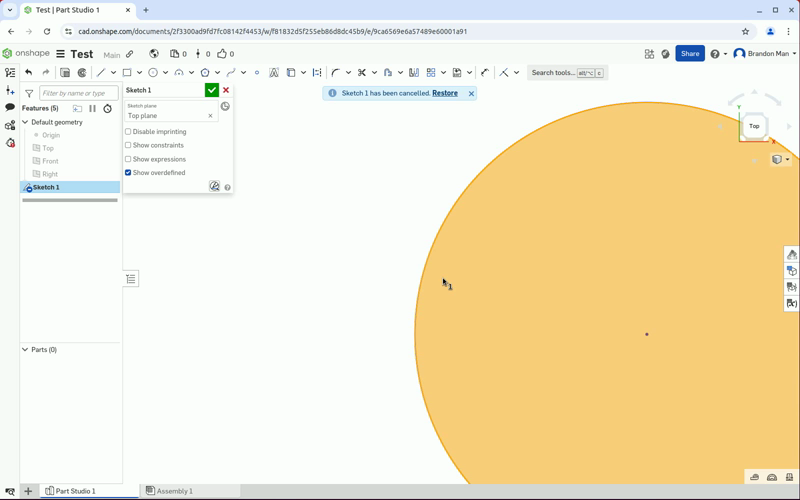
scroll(-6)
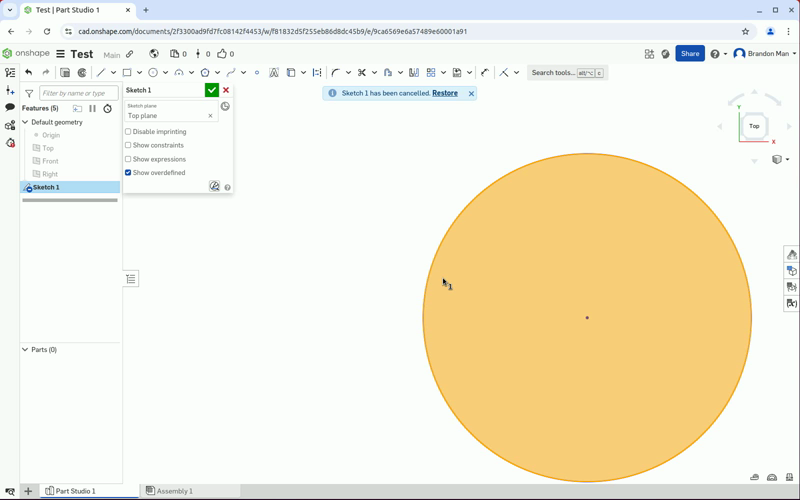
scroll(-6)
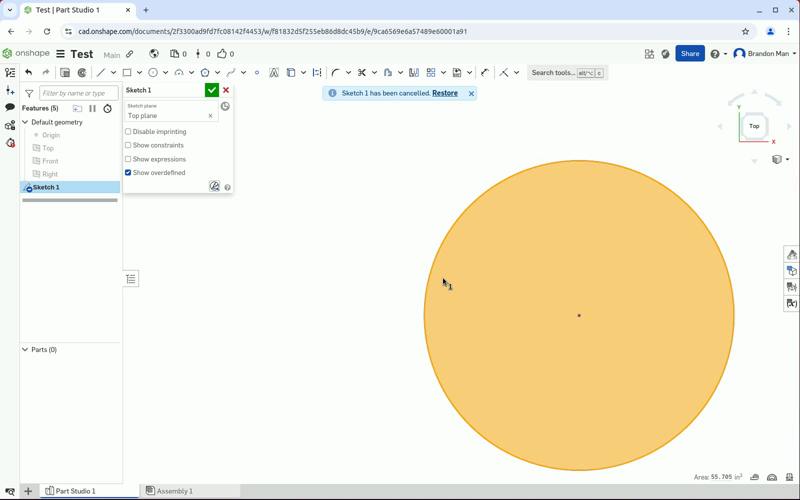
scroll(-6)
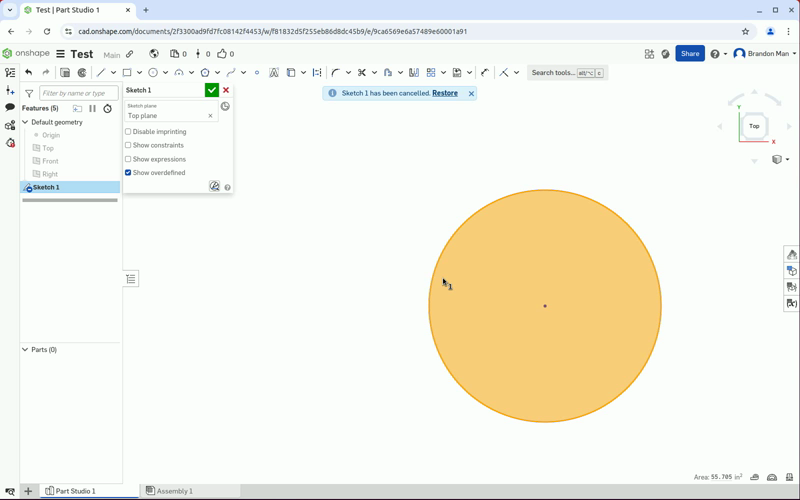
scroll(-6)
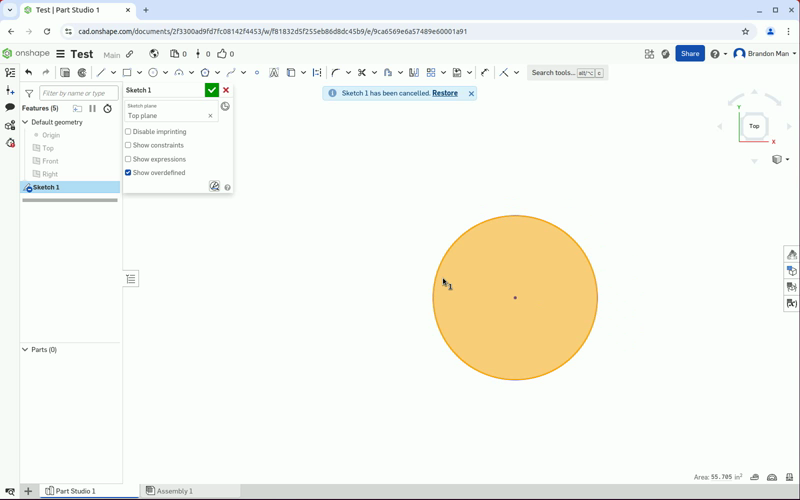
scroll(-6)
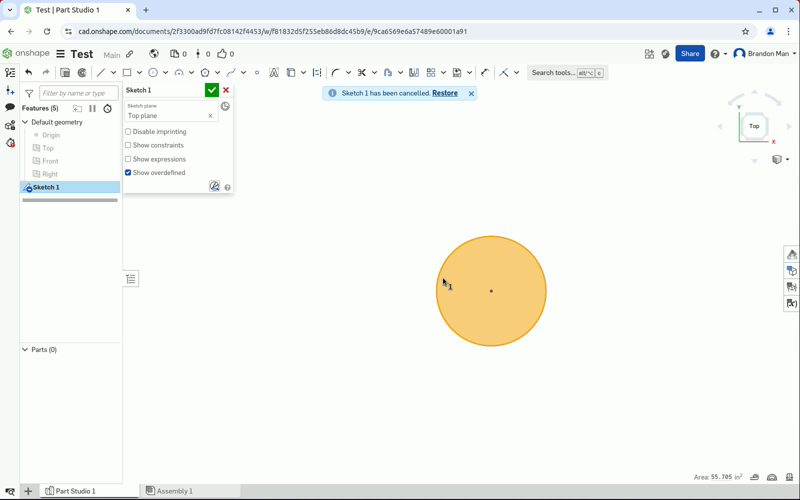
scroll(-6)
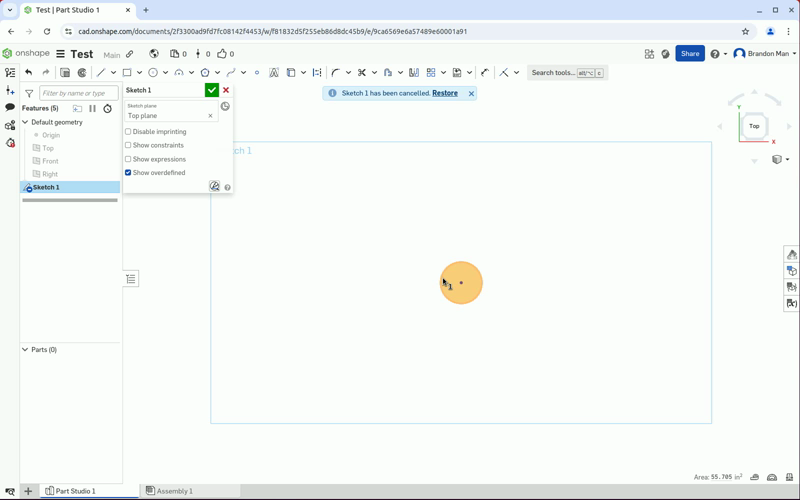
mouse_move(73, 352)
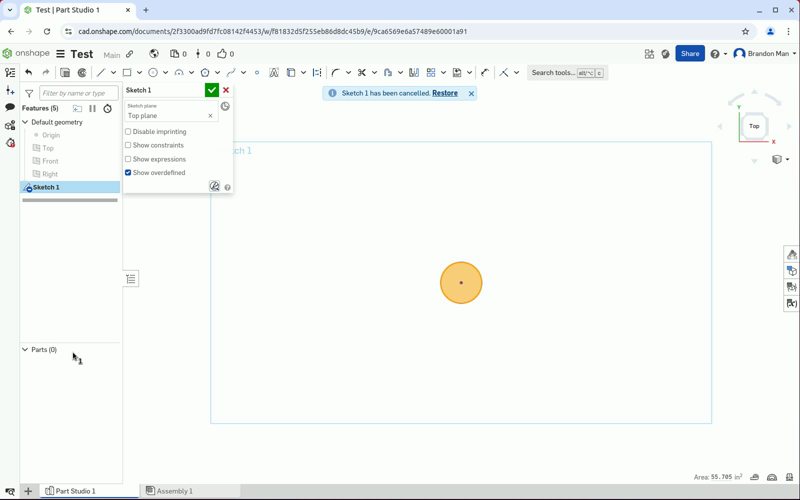
key(shift+y)
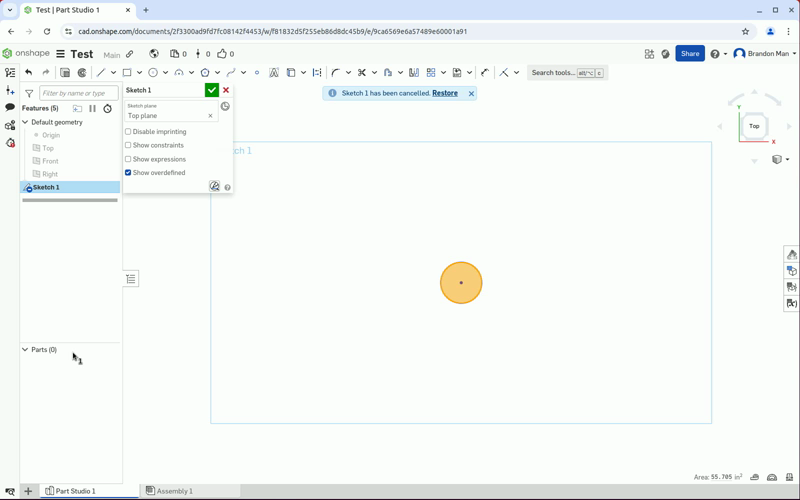
key(shift+e)
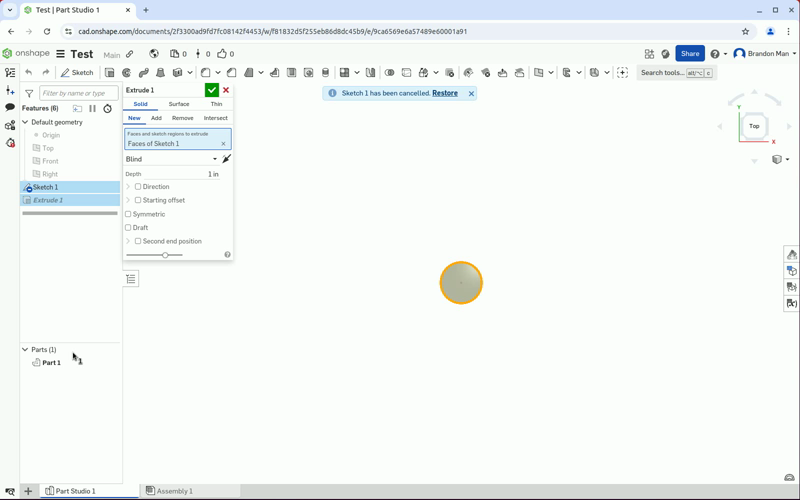
mouse_move(143, 106)
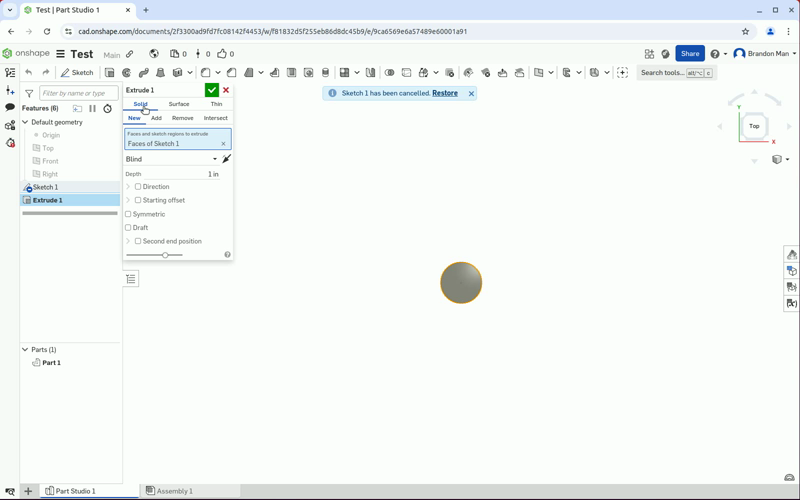
click(143, 106)
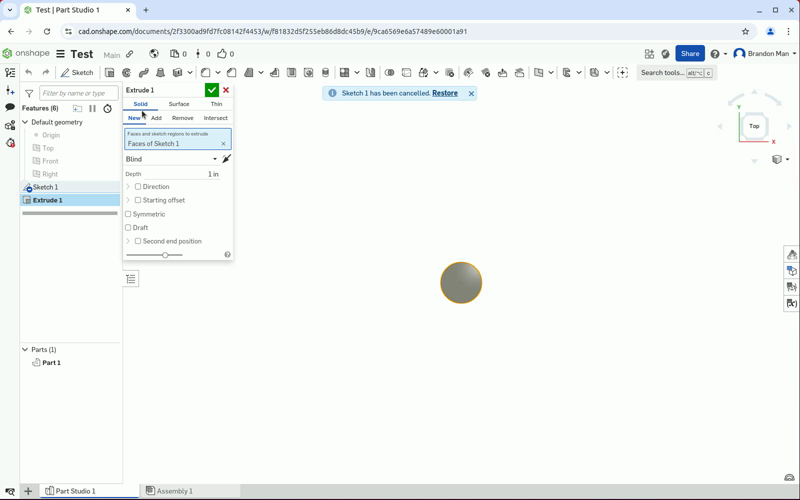
mouse_move(137, 120)
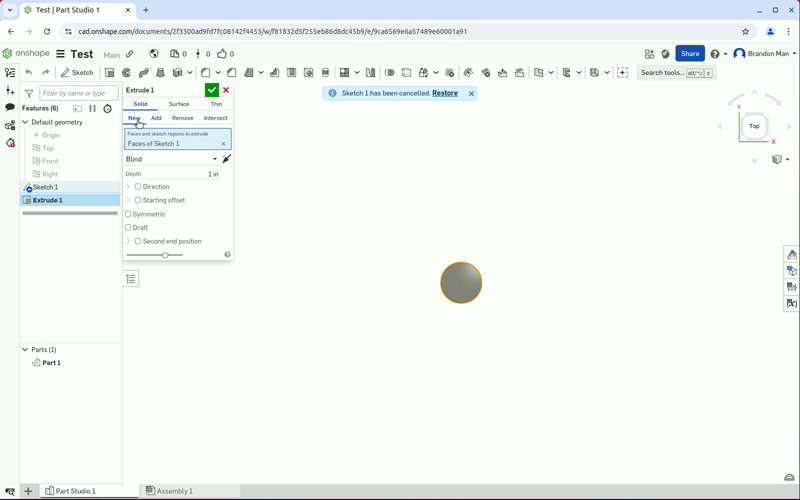
click(137, 120)
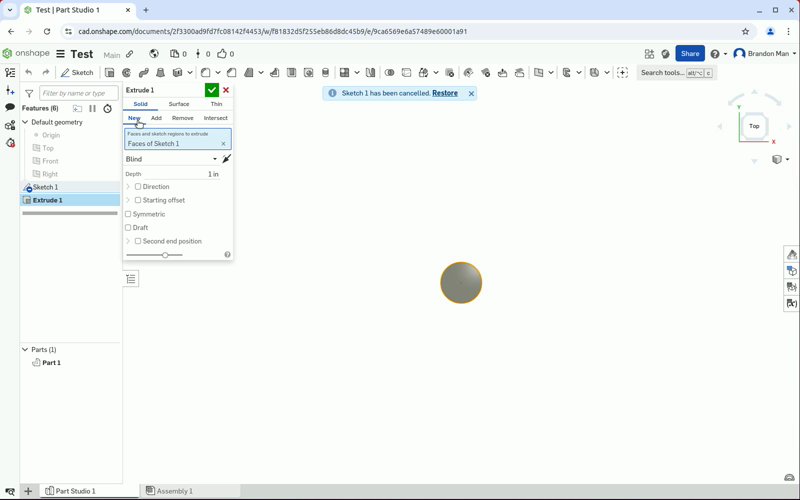
key(tab, 4)
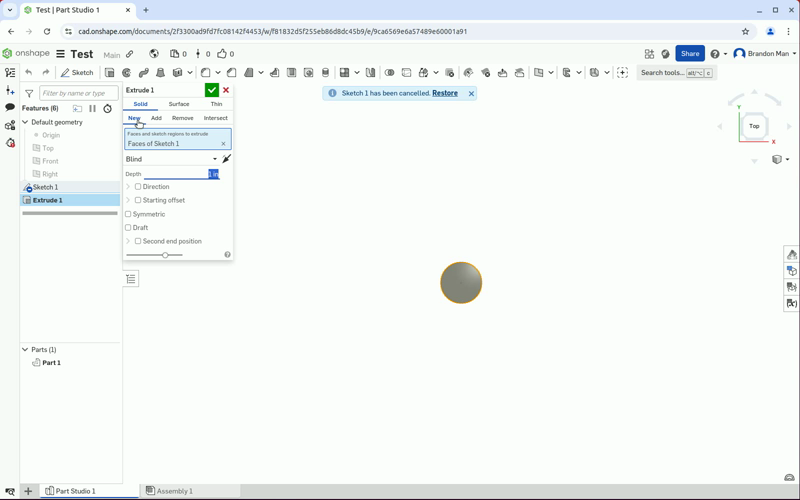
text(9.628)
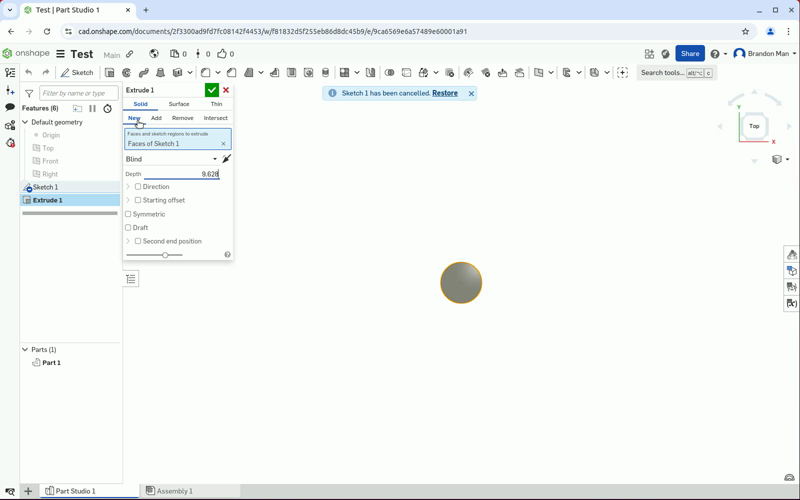
key(enter)
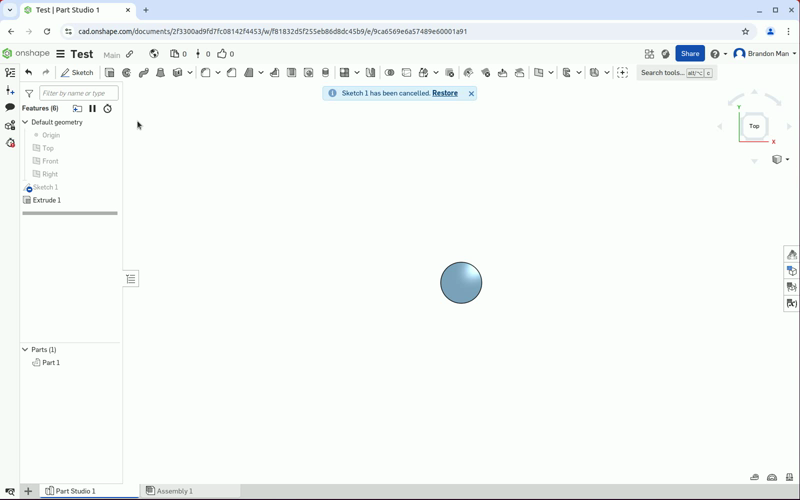
key(shift+h)
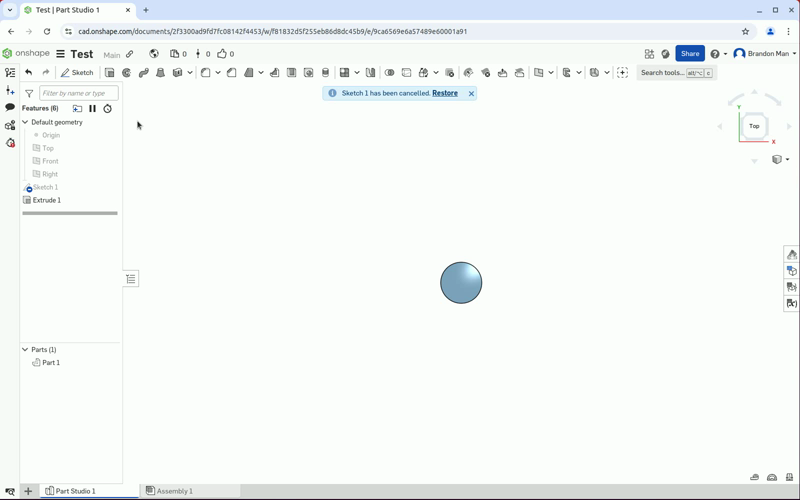
key(shift+h)
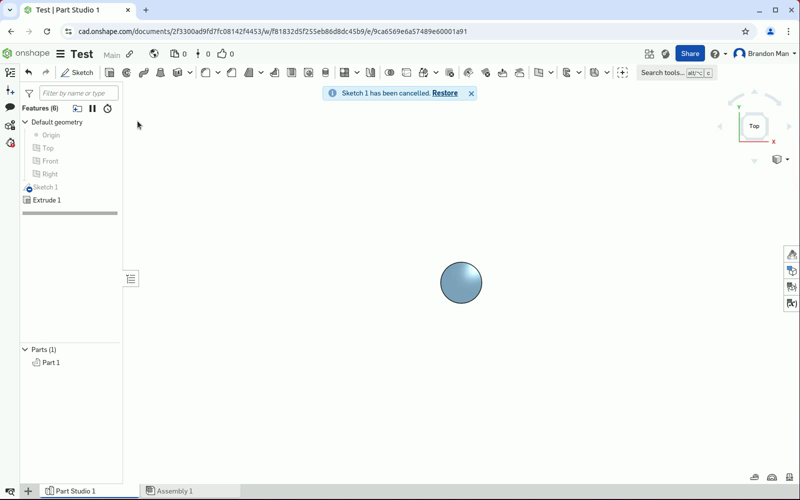
mouse_move(73, 189)
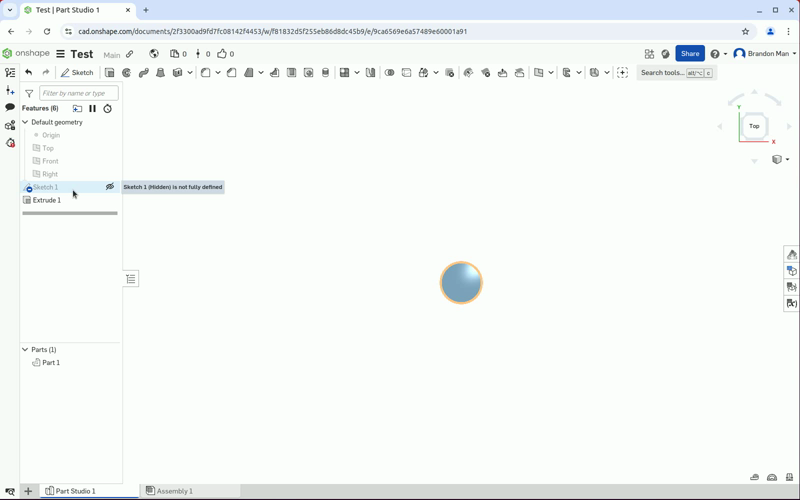
click(73, 189)
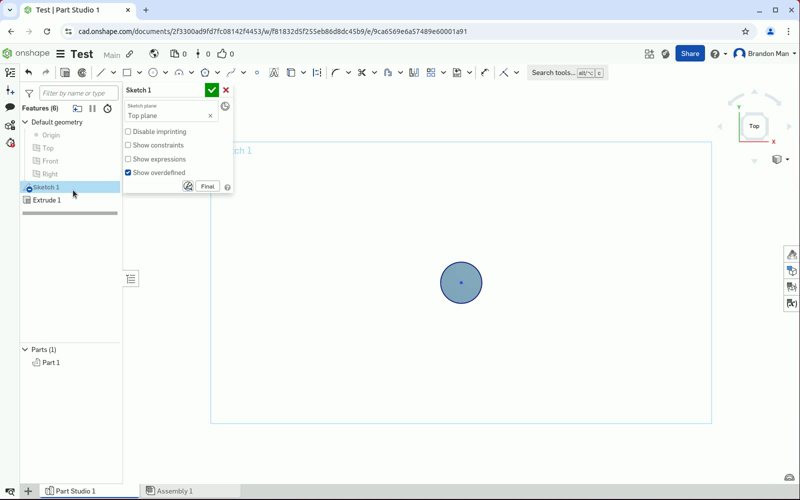
mouse_move(229, 92)
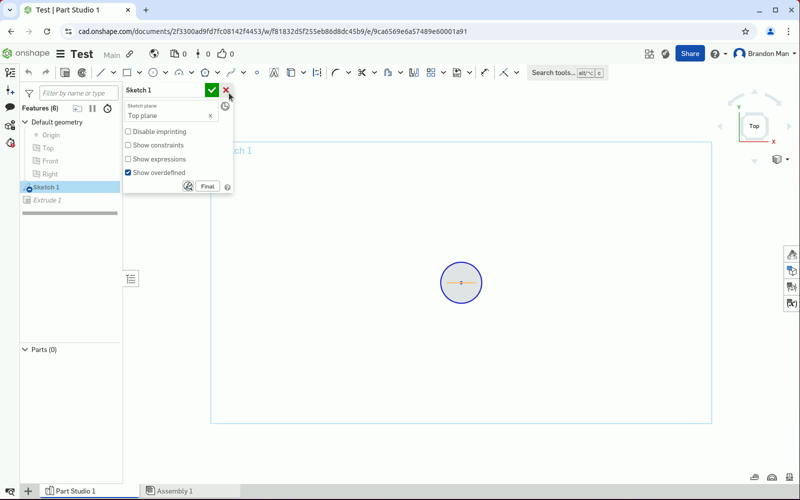
click(229, 92)
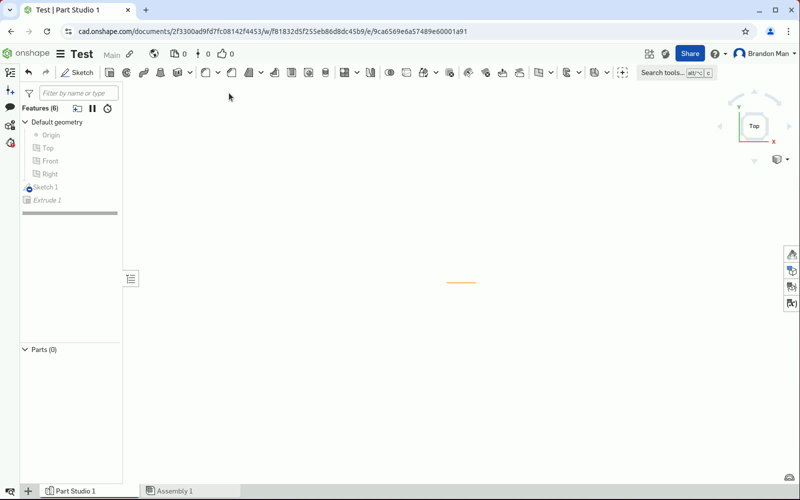
mouse_move(541, 75)
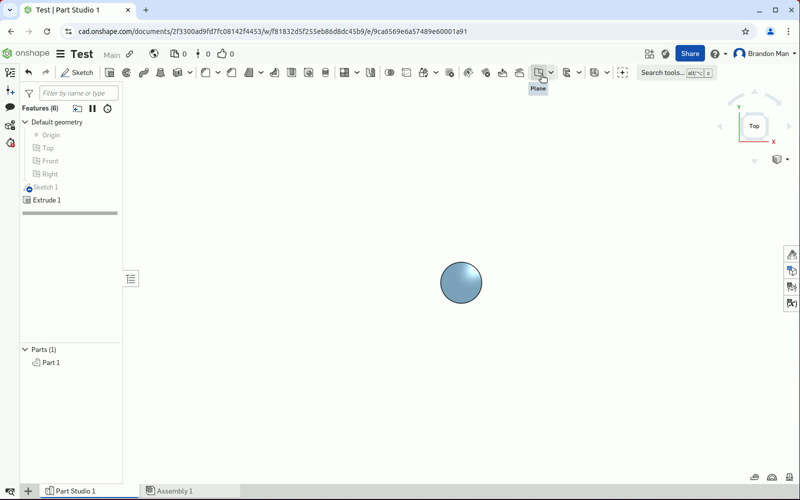
click(541, 75)
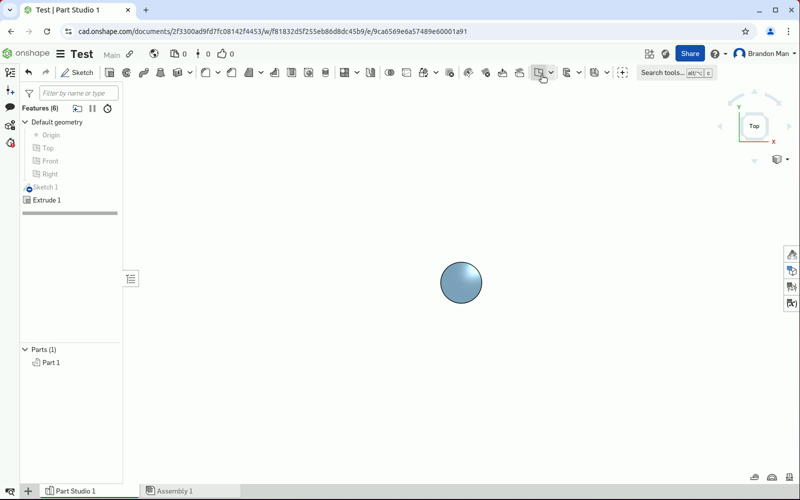
mouse_move(73, 150)
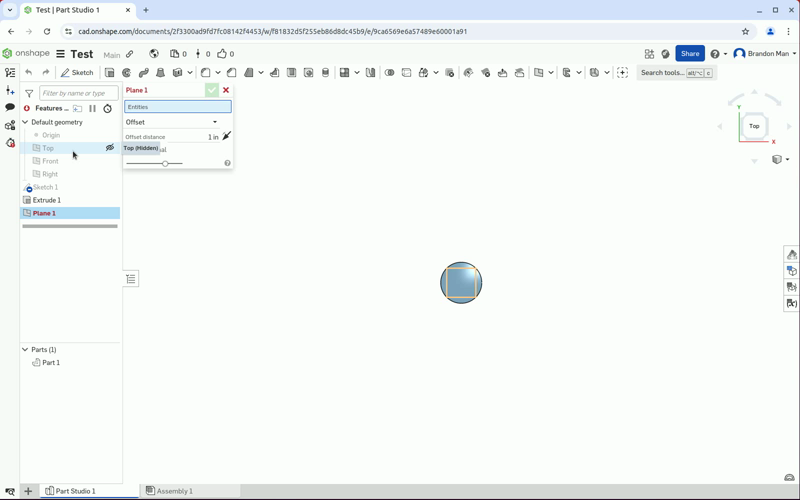
click(73, 150)
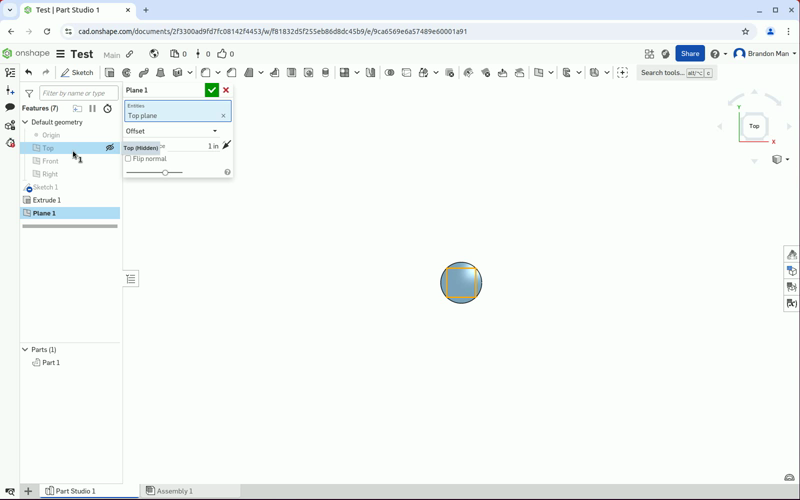
key(tab, 2)
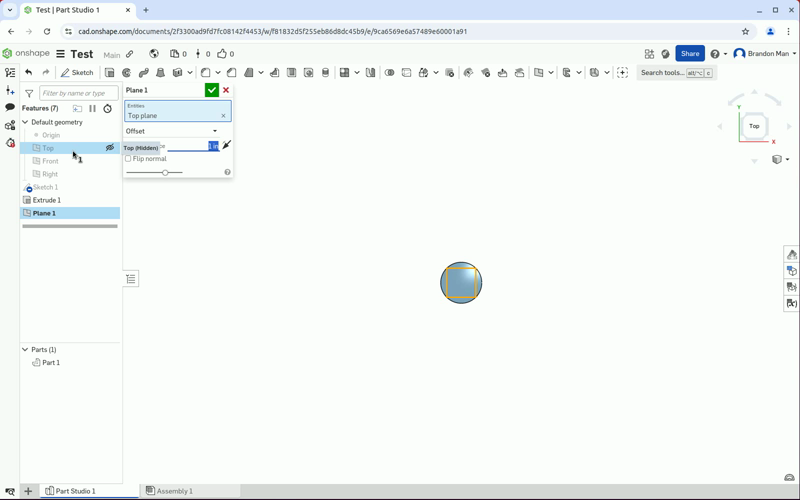
text(9.613)
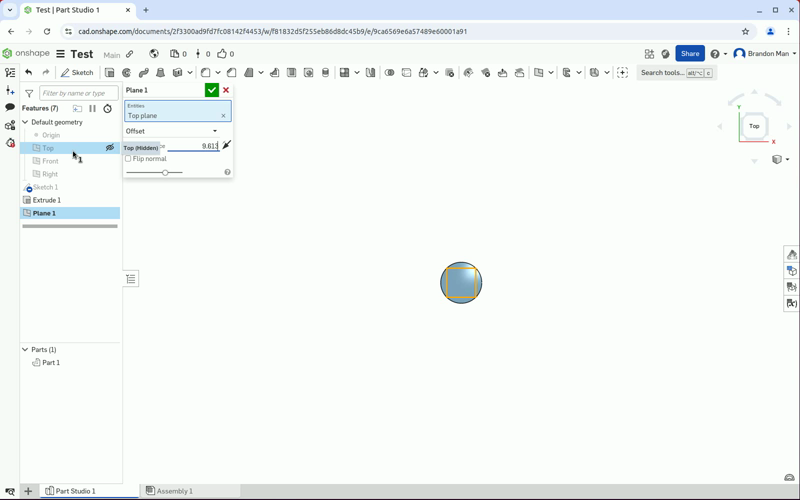
key(enter, 2)
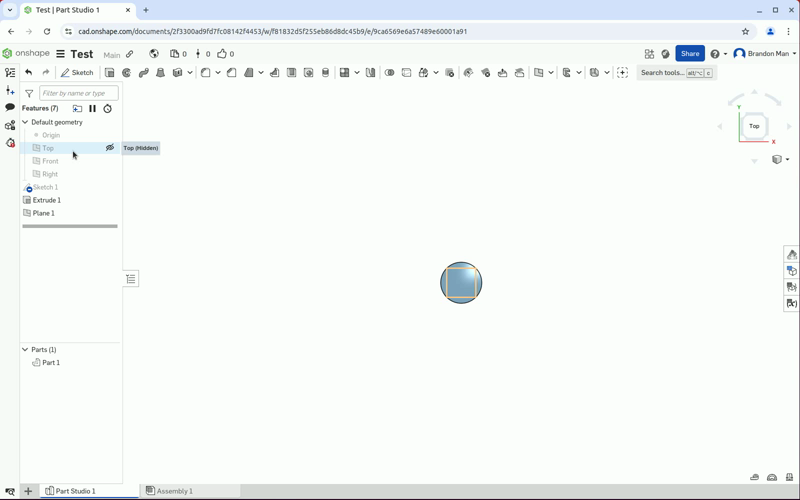
key(shift+s)
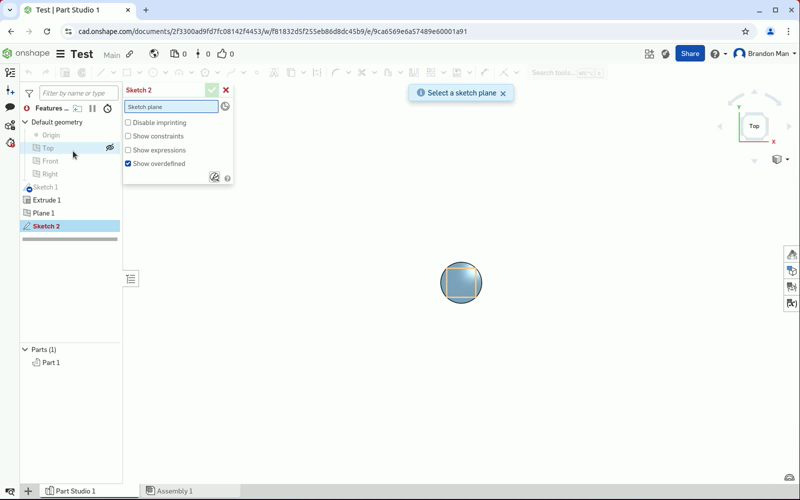
mouse_move(73, 215)
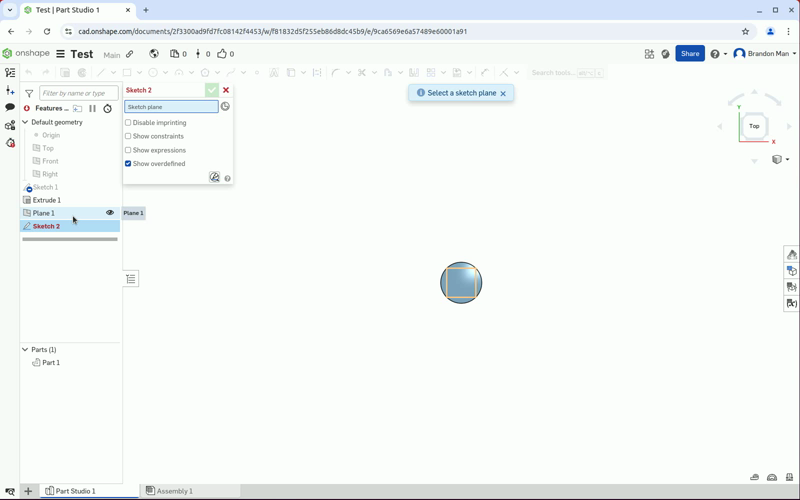
click(73, 215)
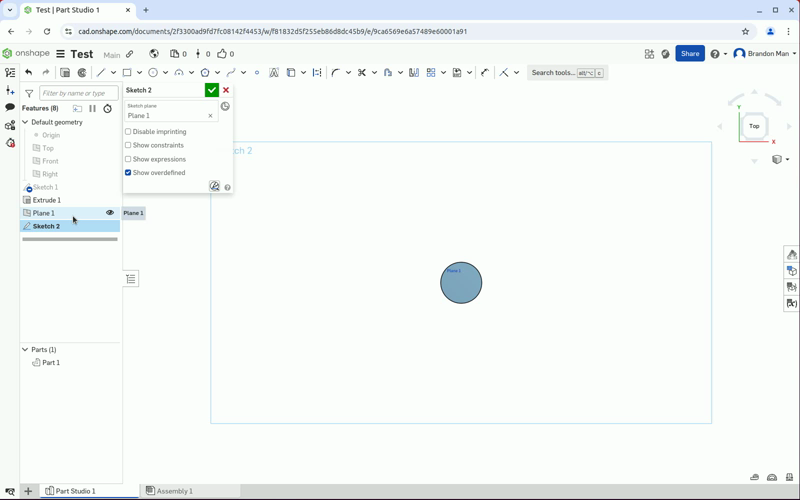
mouse_move(73, 352)
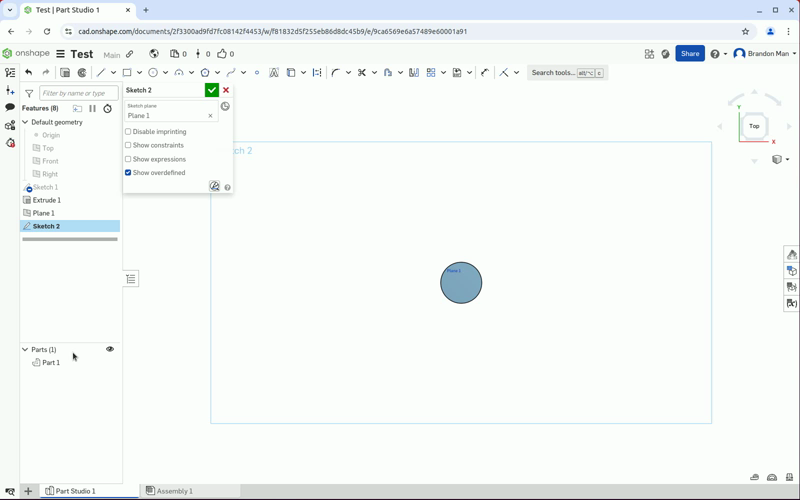
key(y)
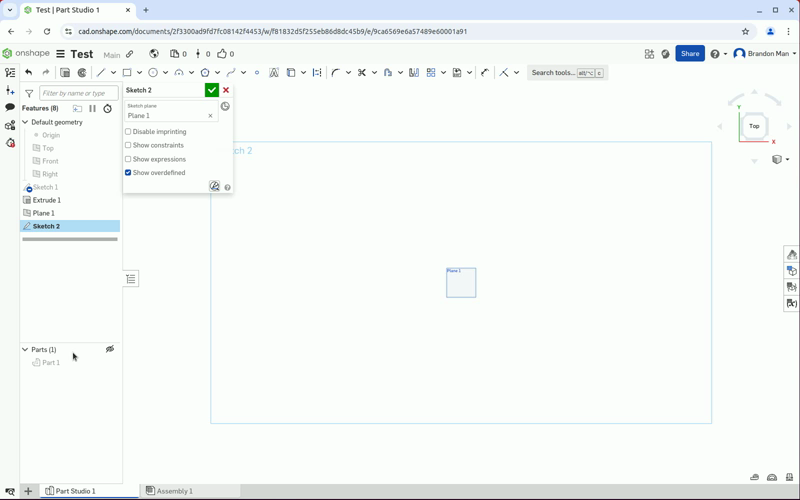
key(c)
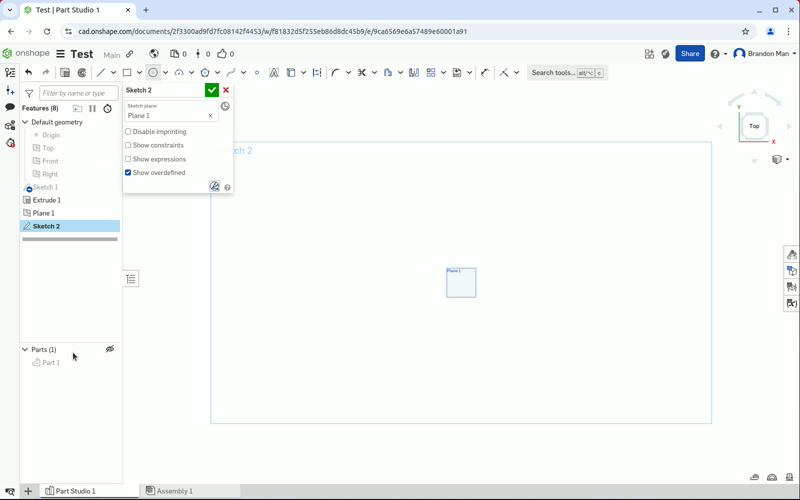
key_down(shift)
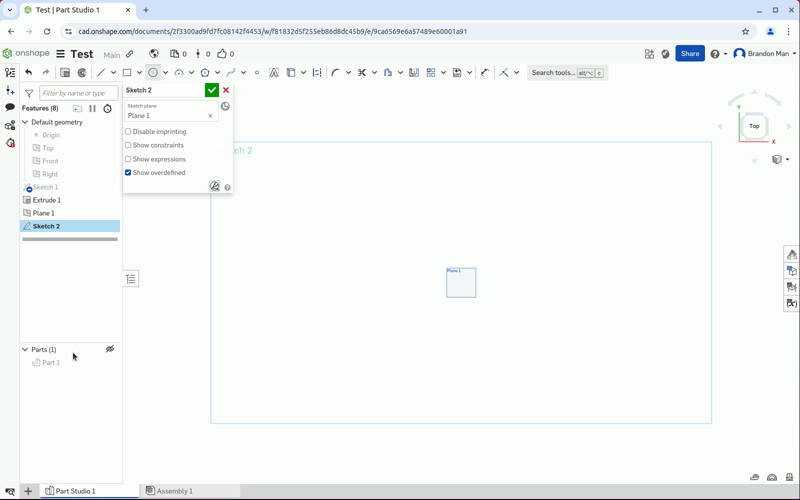
mouse_move(461, 282)
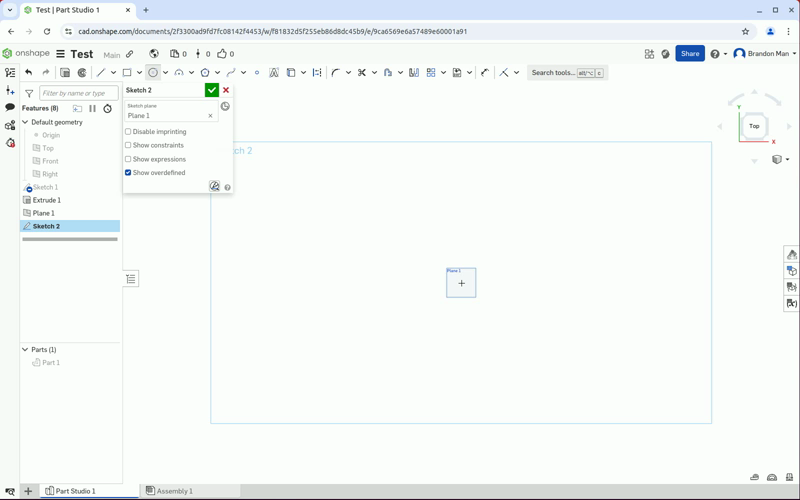
click(461, 282)
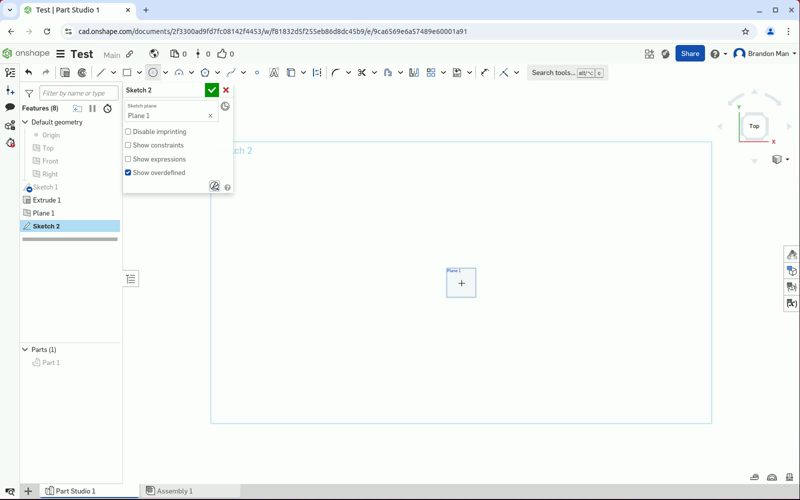
key_up(shift)
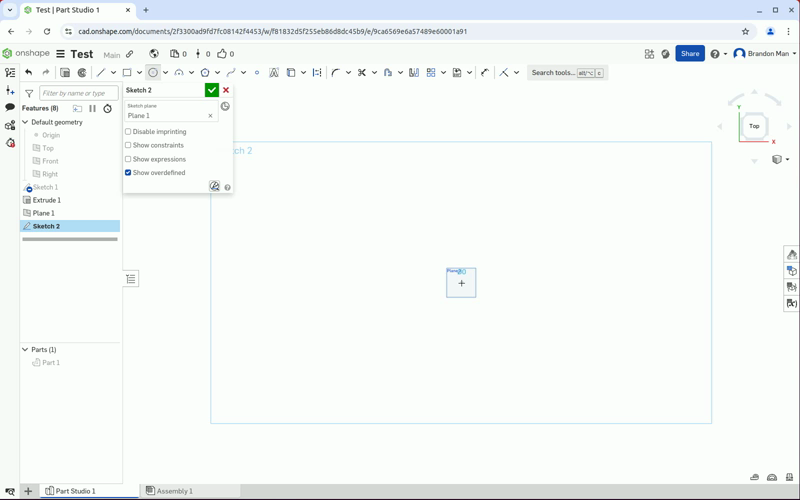
mouse_move(476, 282)
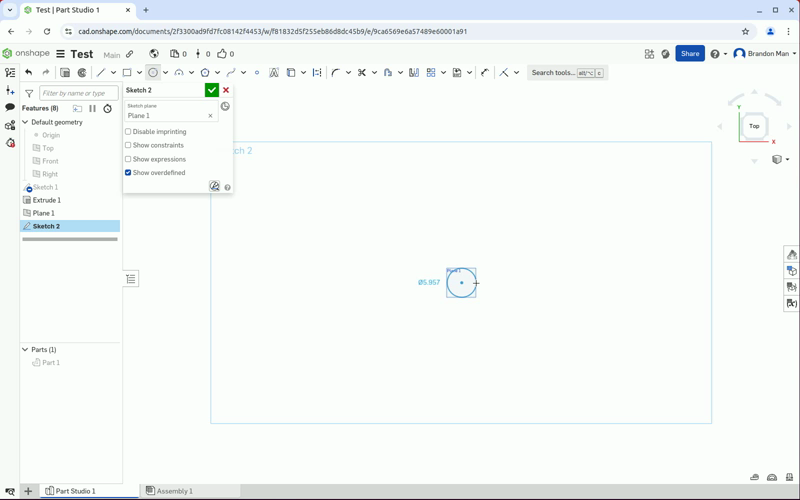
click(476, 282)
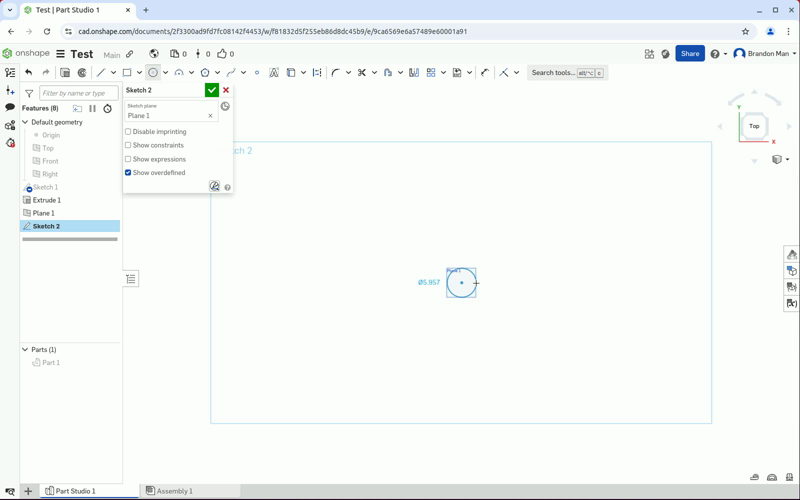
key(esc)
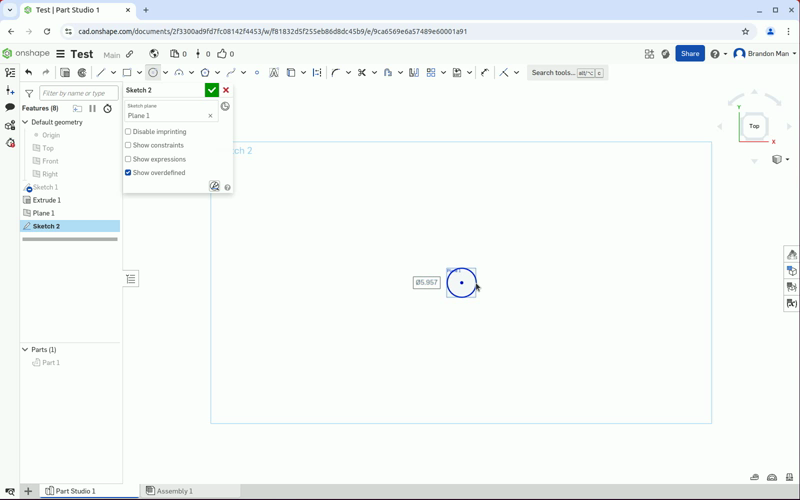
mouse_move(454, 286)
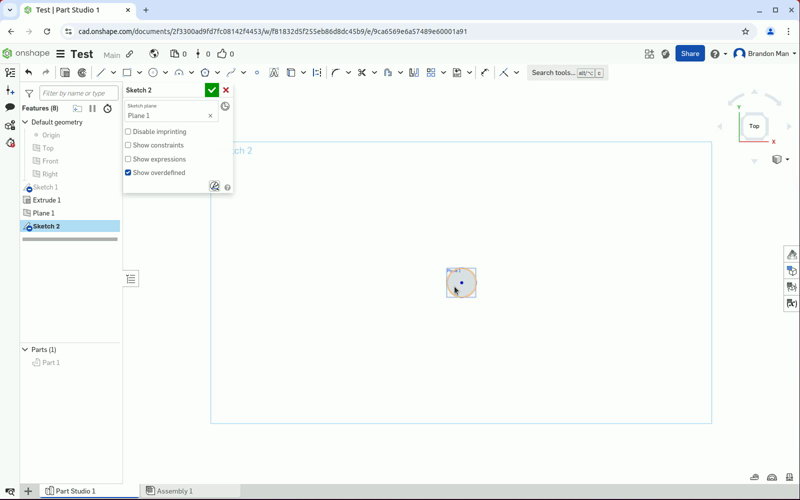
scroll(6)
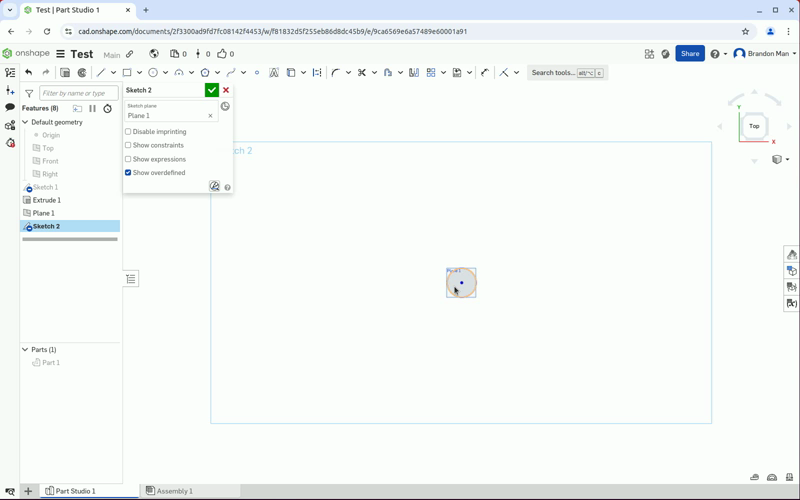
scroll(6)
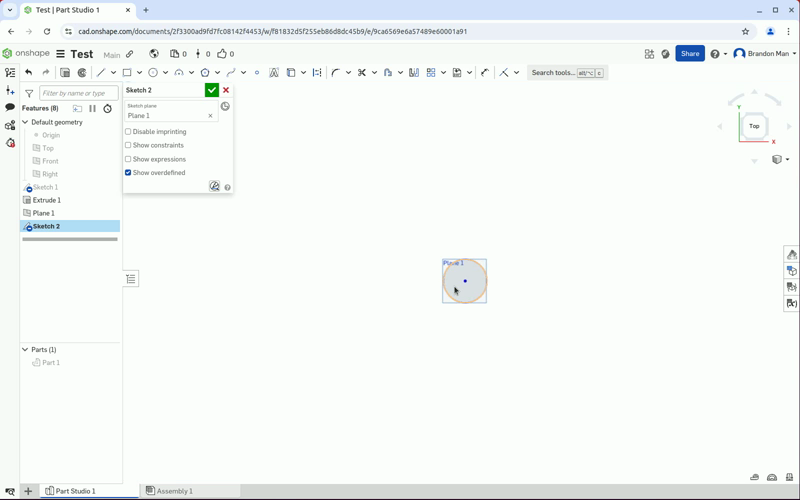
scroll(6)
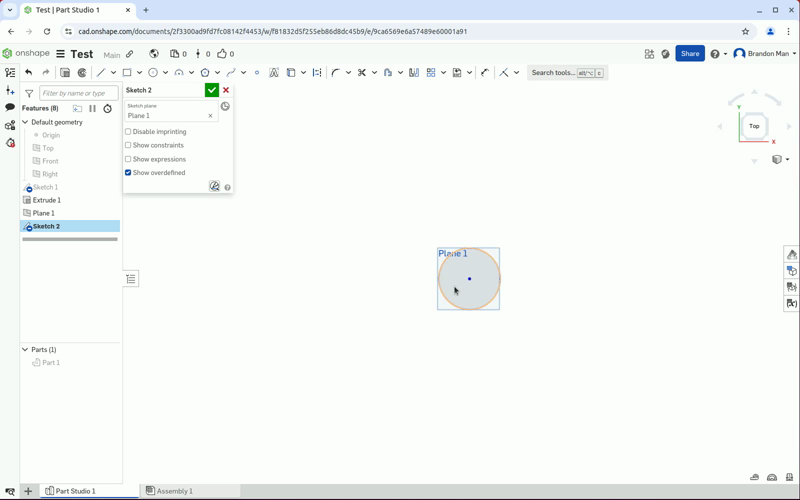
scroll(6)
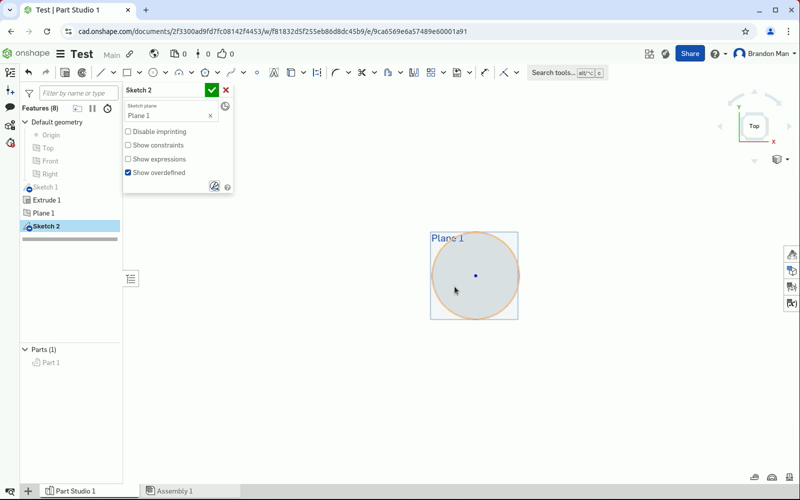
scroll(6)
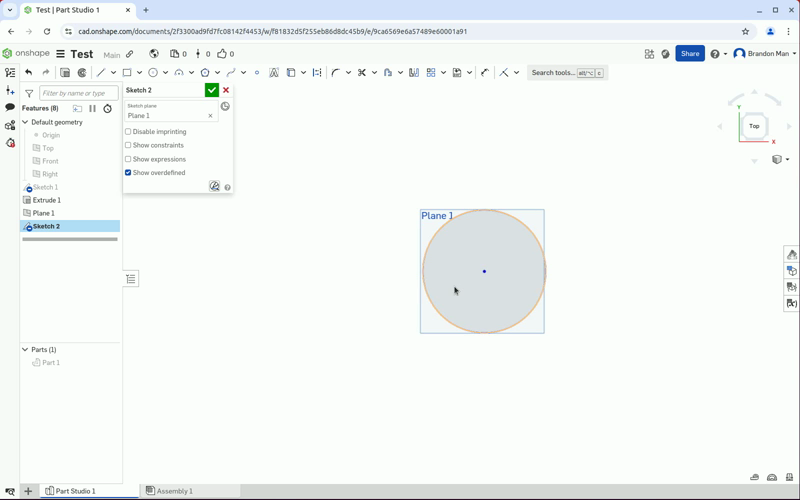
scroll(6)
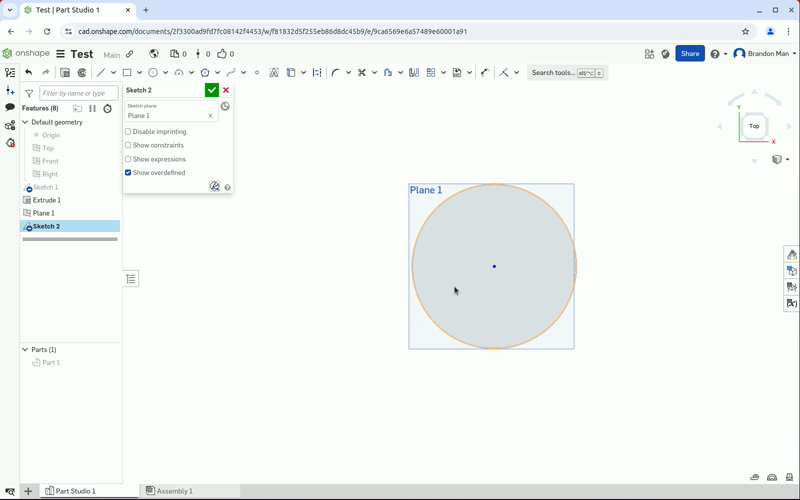
scroll(6)
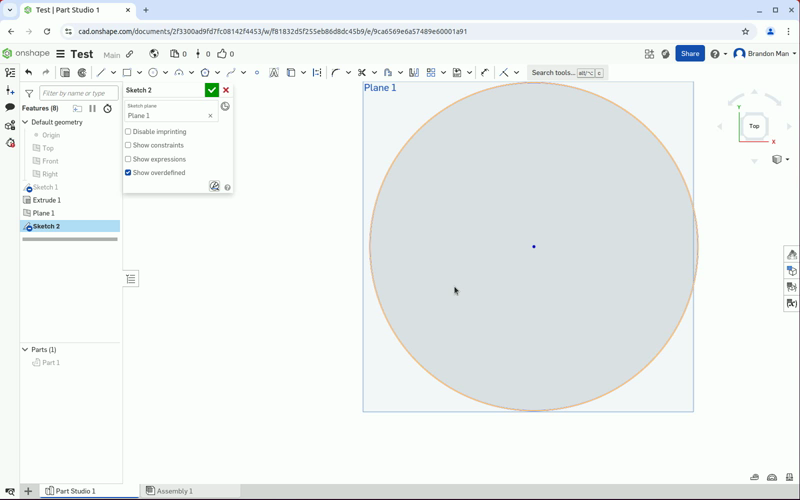
click(454, 286)
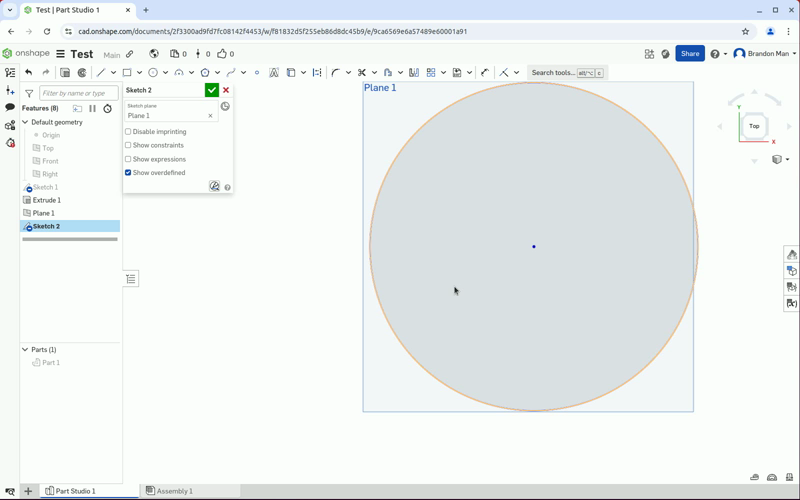
scroll(-6)
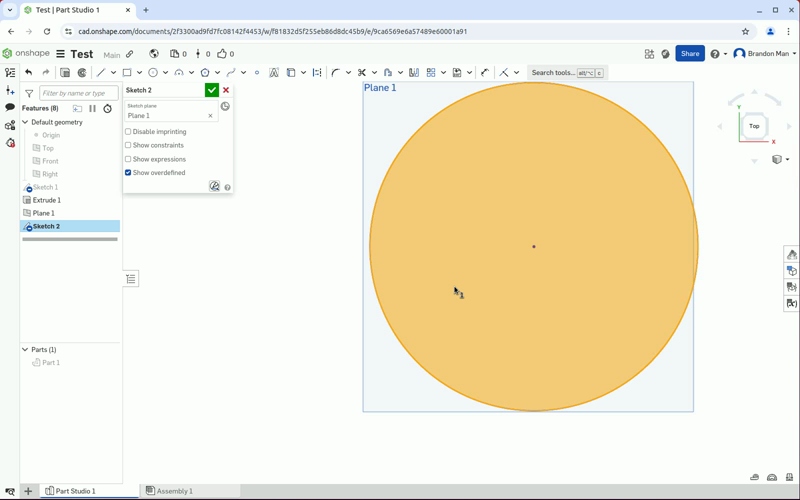
scroll(-6)
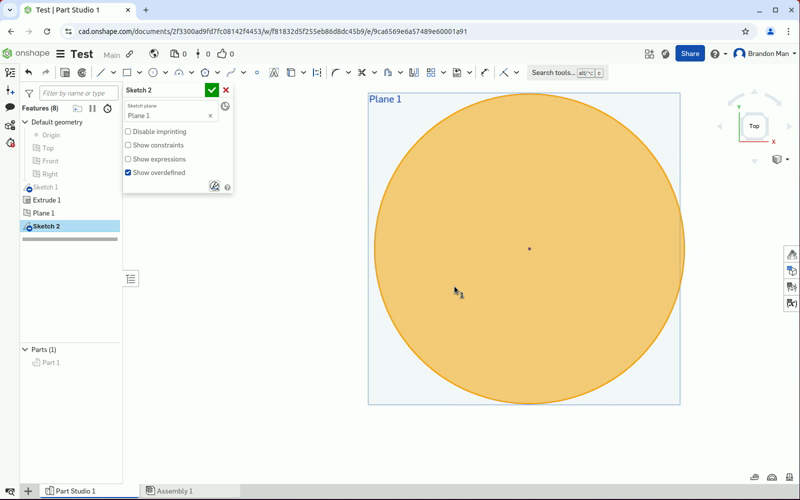
scroll(-6)
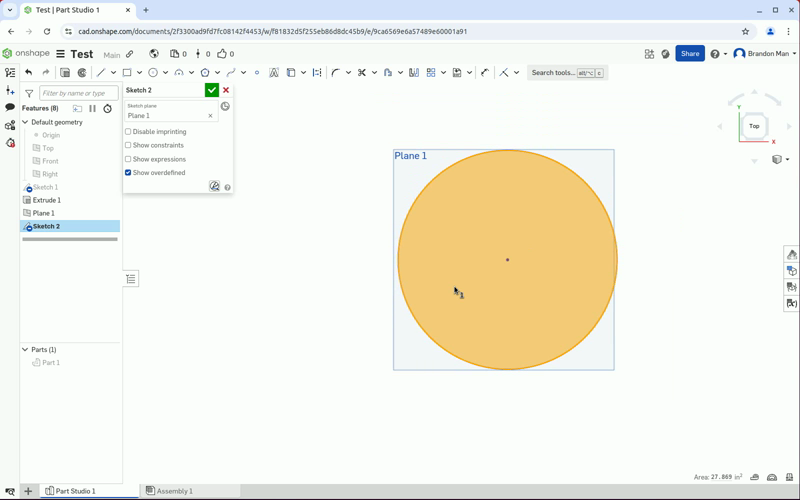
scroll(-6)
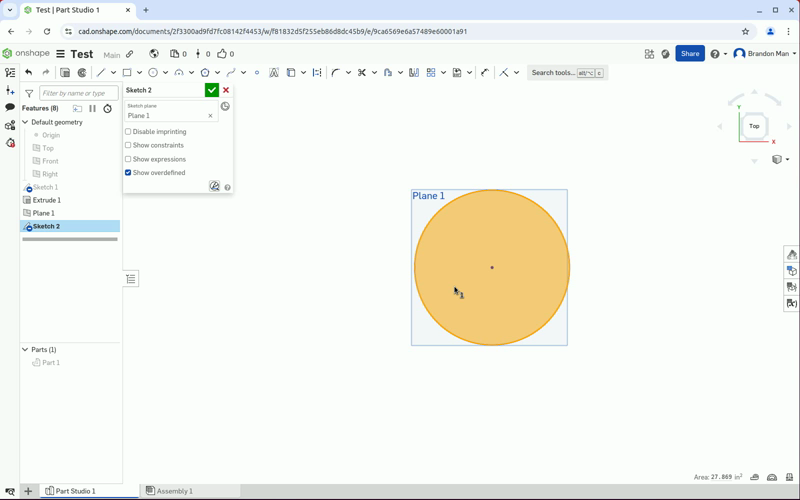
scroll(-6)
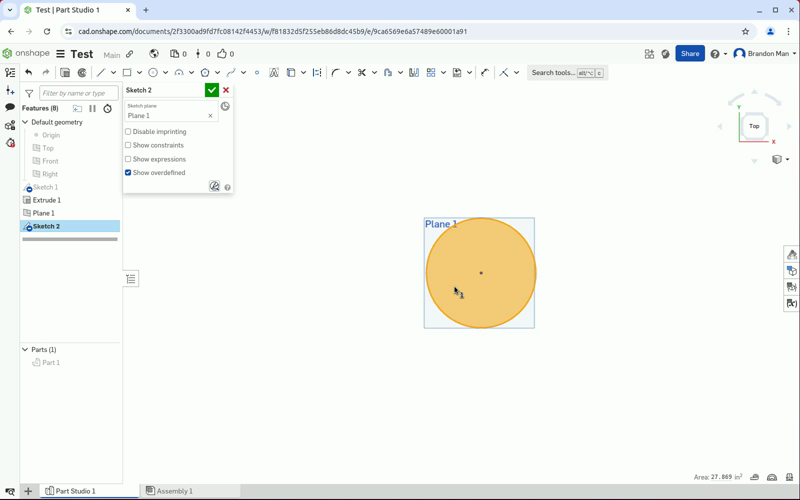
scroll(-6)
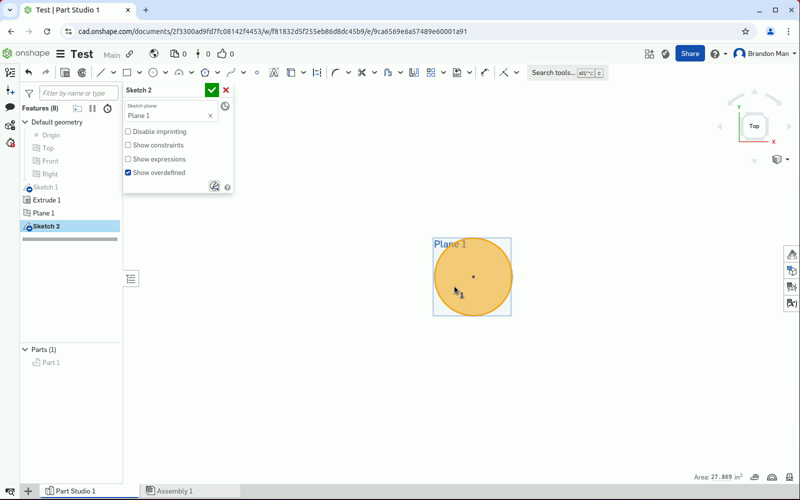
scroll(-6)
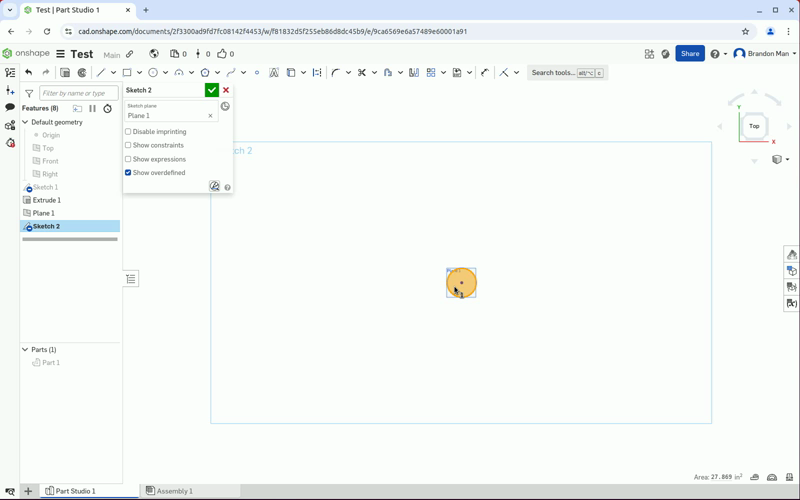
mouse_move(73, 352)
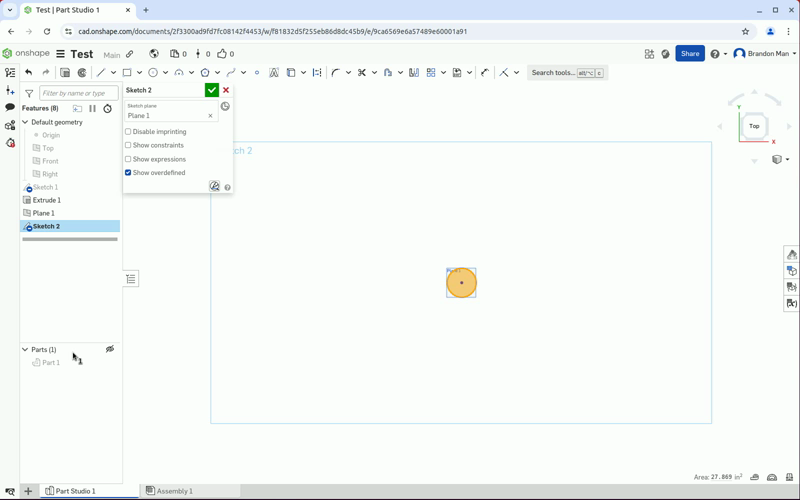
key(shift+y)
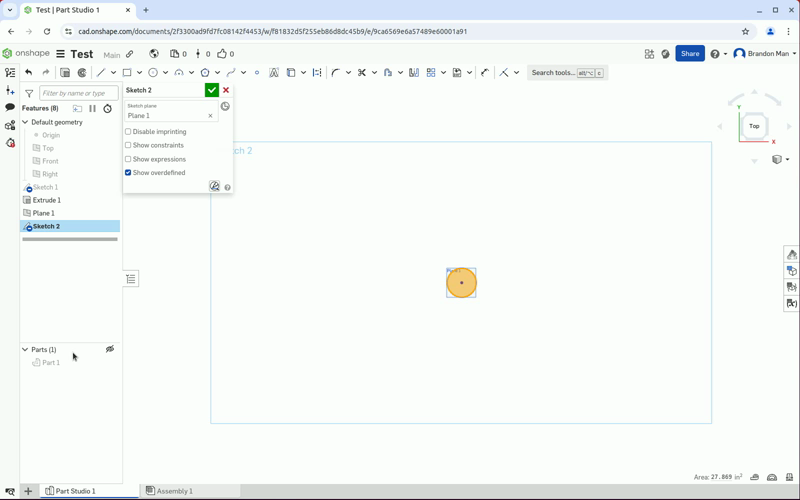
key(shift+e)
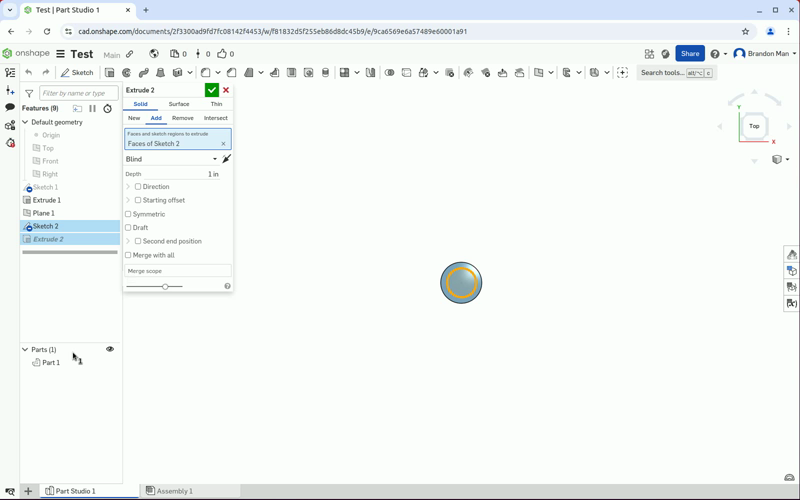
mouse_move(143, 106)
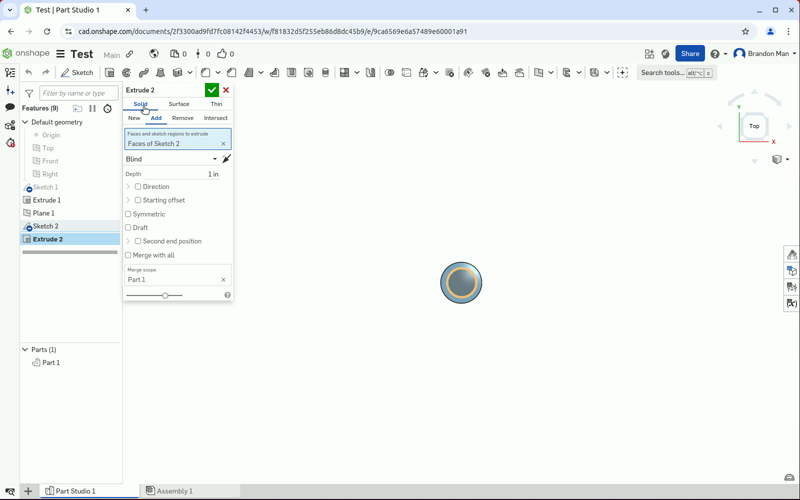
click(143, 106)
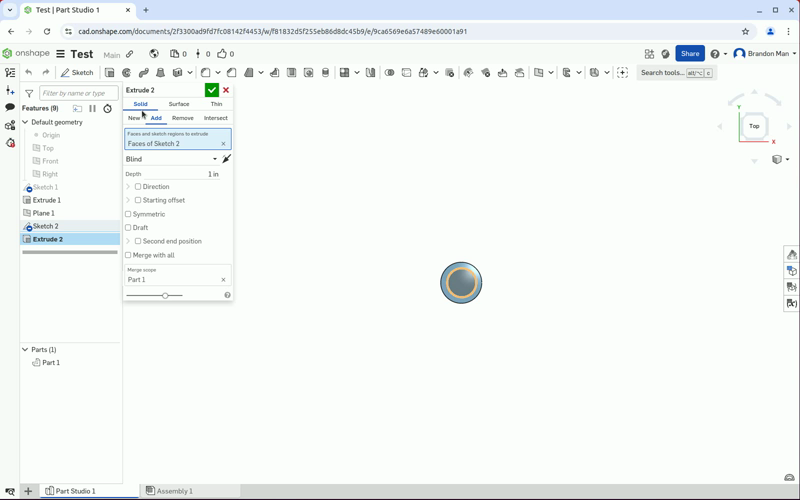
mouse_move(137, 120)
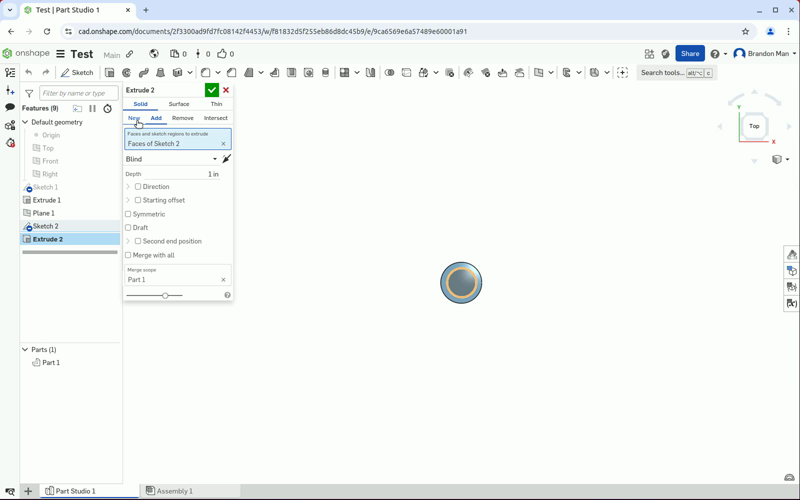
click(137, 120)
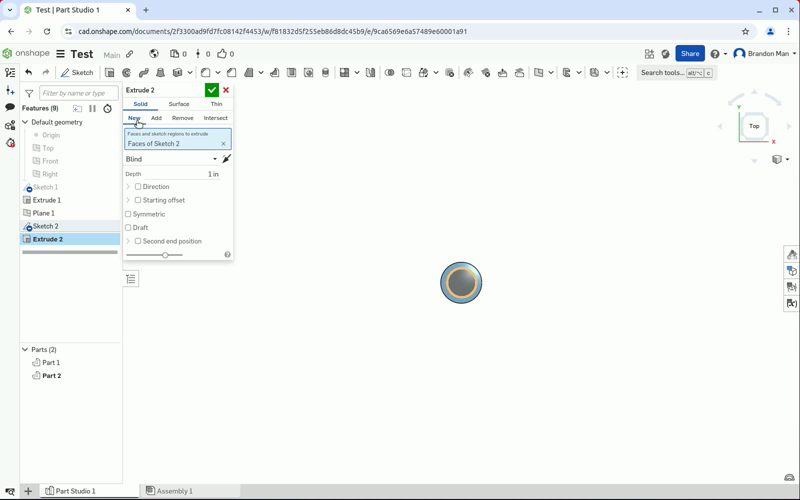
key(tab, 4)
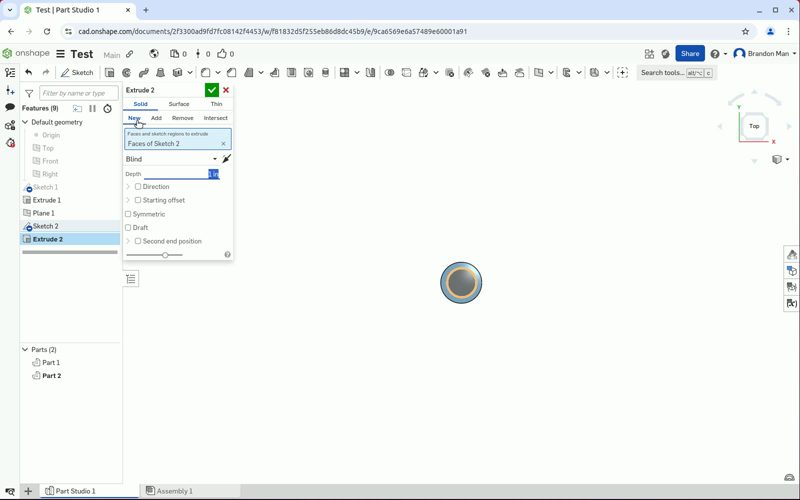
text(13.48)
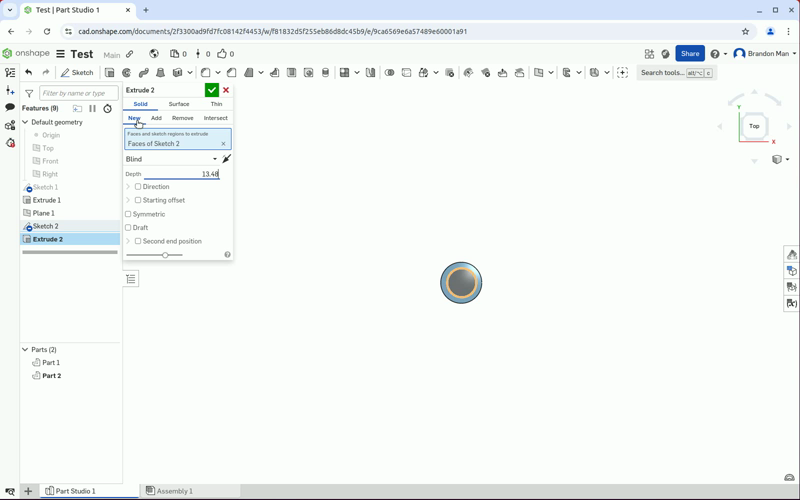
key(enter)
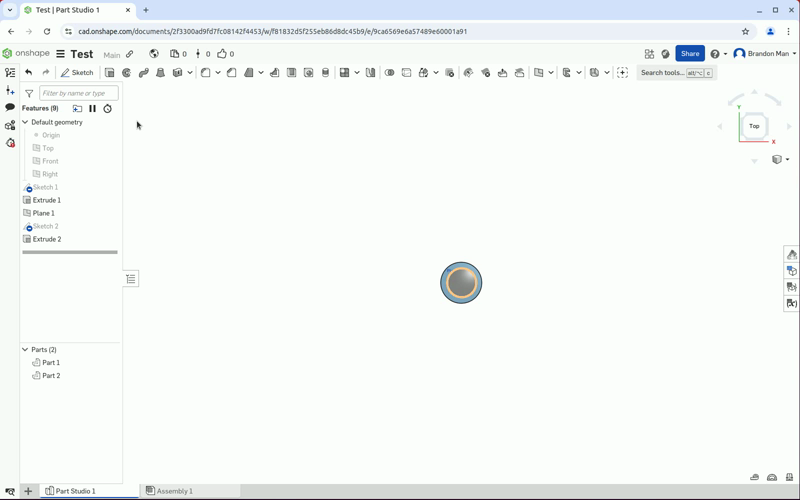
key(shift+h)
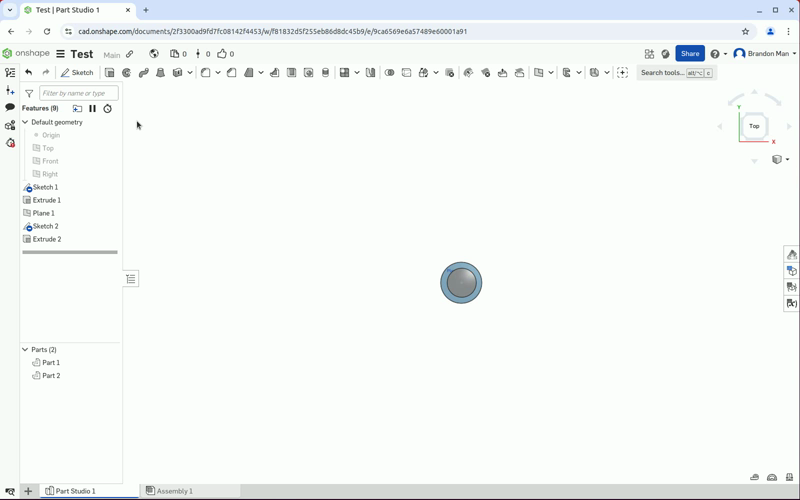
key(shift+h)
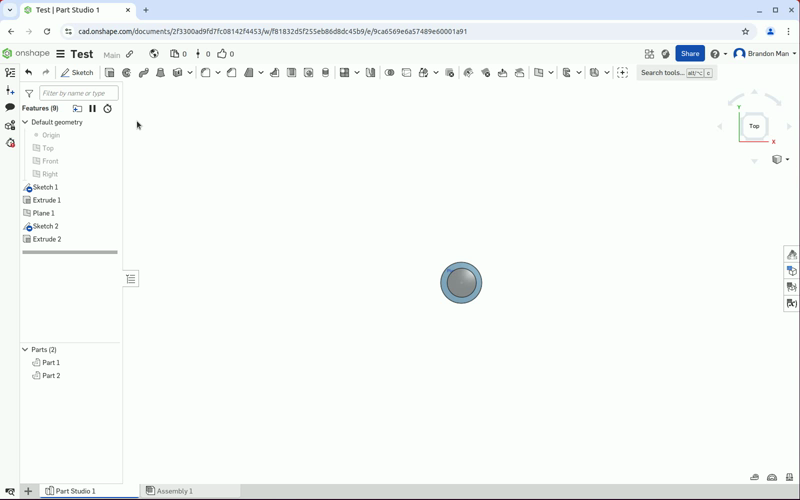
key(shift+7)
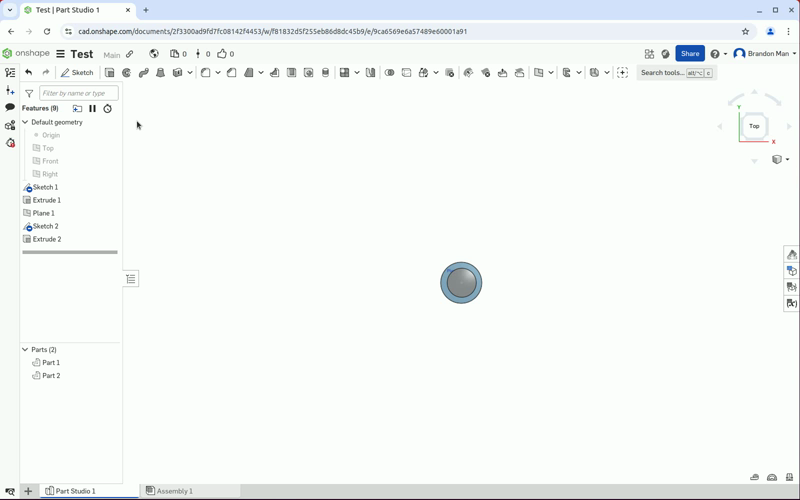
key(up, 3)
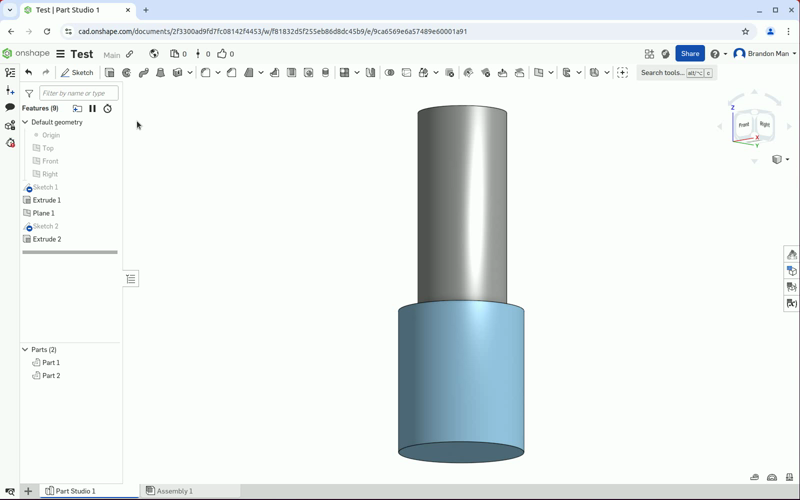
key(left, 3)
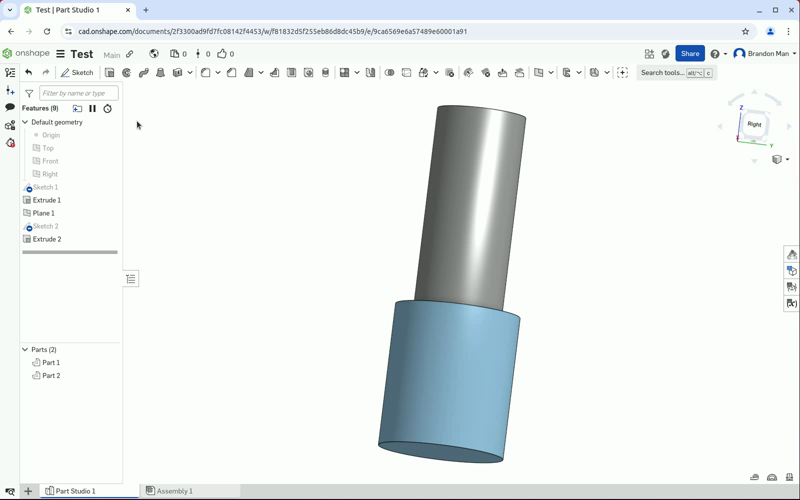
key(right, 3)
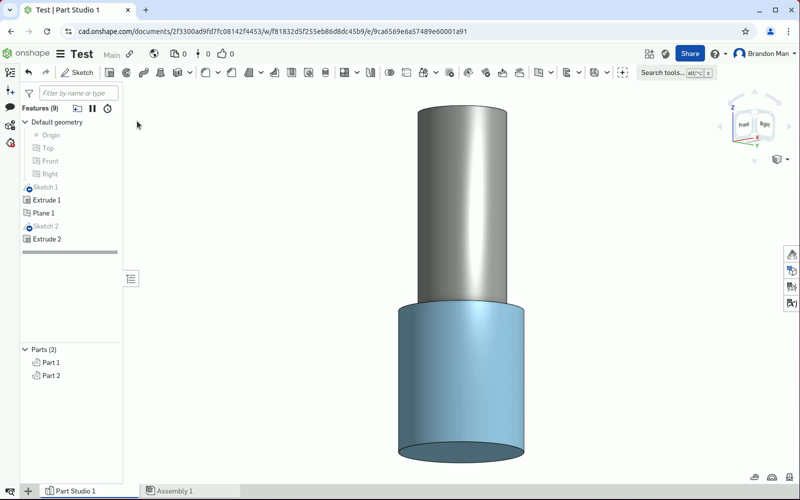
key(down, 3)
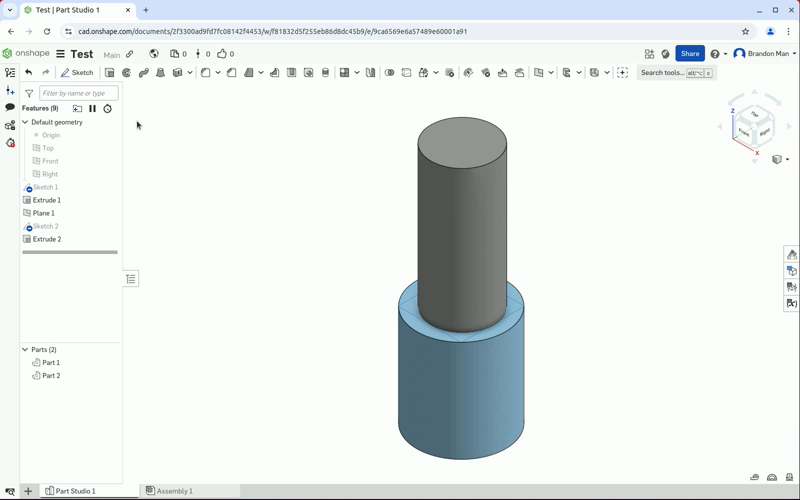
mouse_move(73, 189)
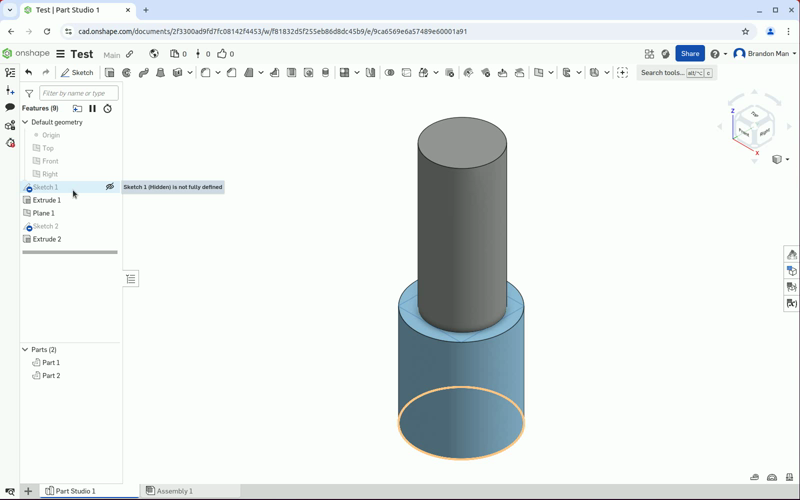
click(73, 189)